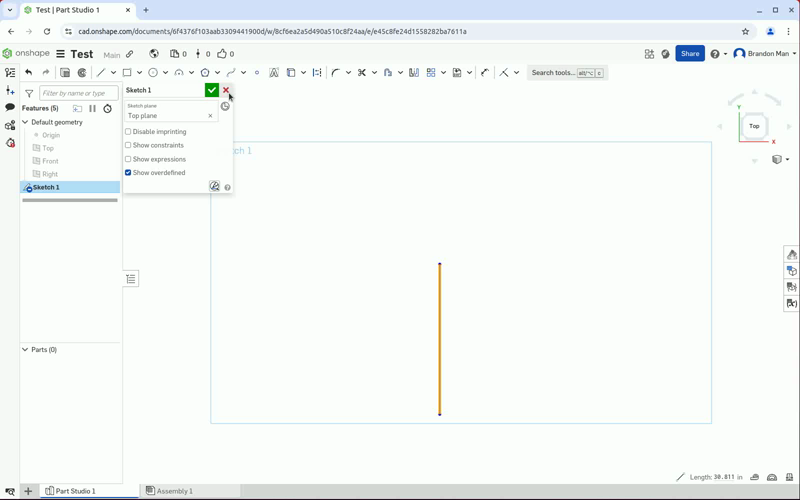
key(shift+h)
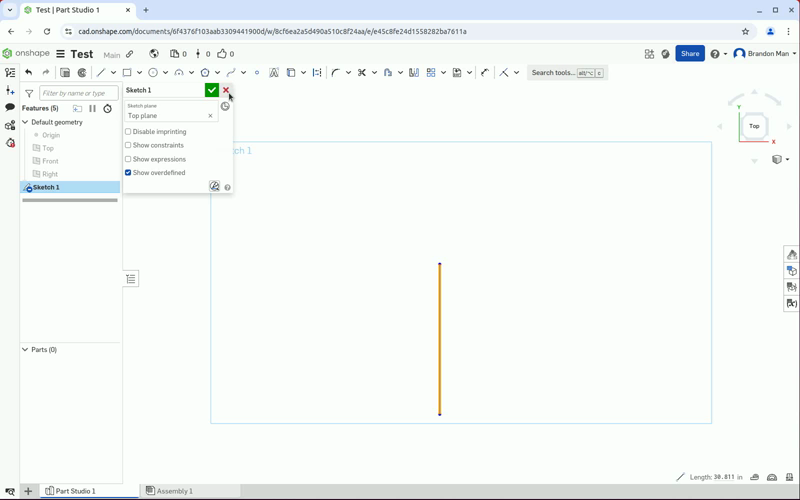
key(shift+s)
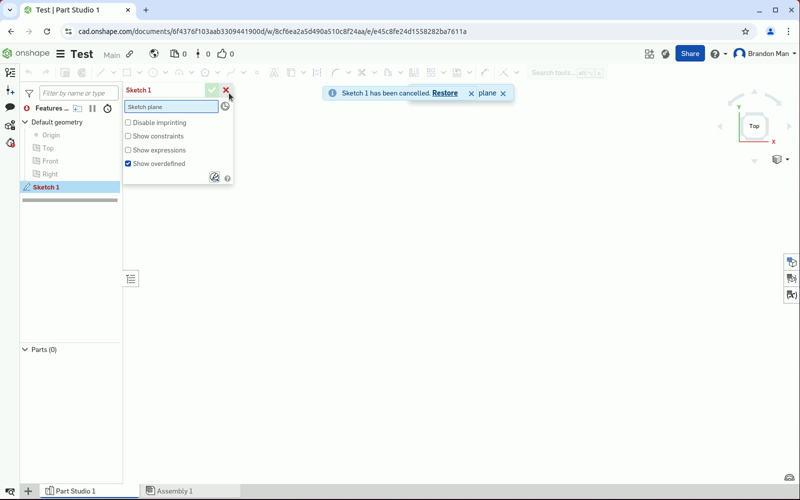
mouse_move(73, 150)
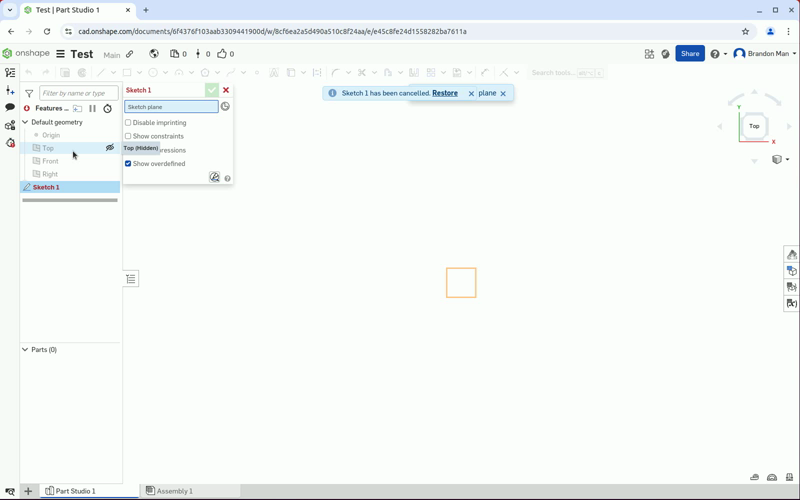
click(73, 150)
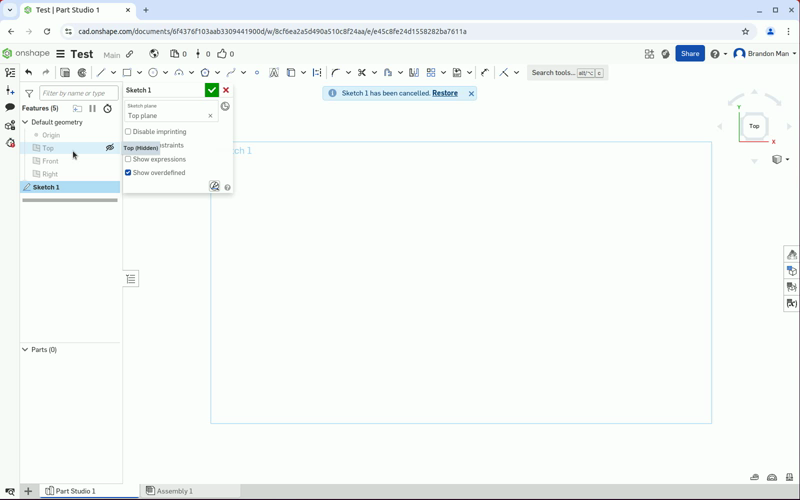
mouse_move(73, 352)
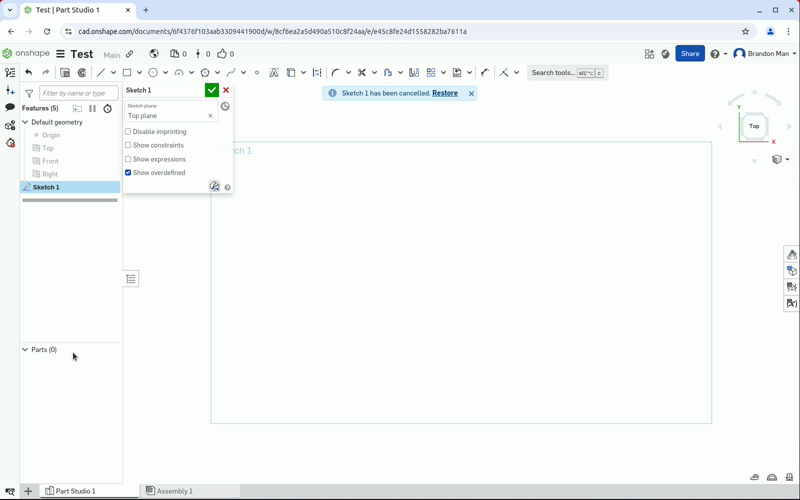
key(y)
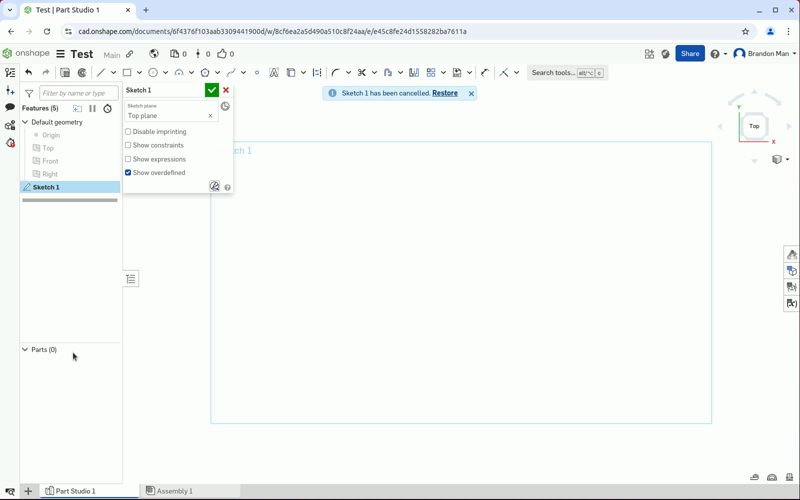
key(c)
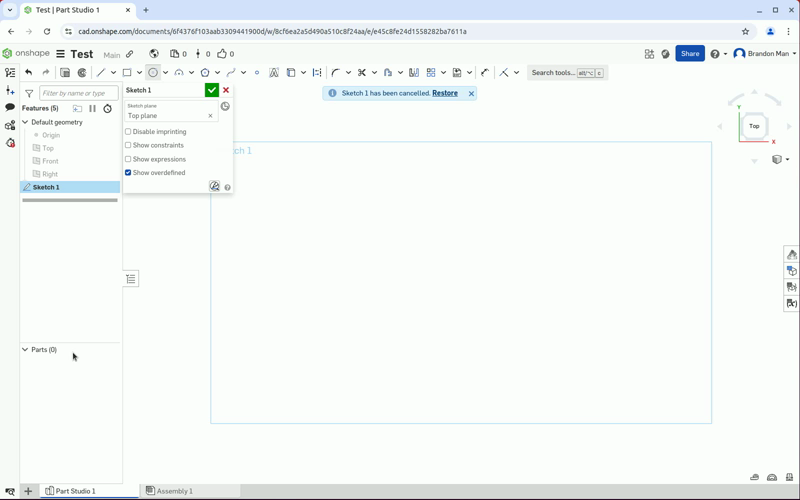
key_down(shift)
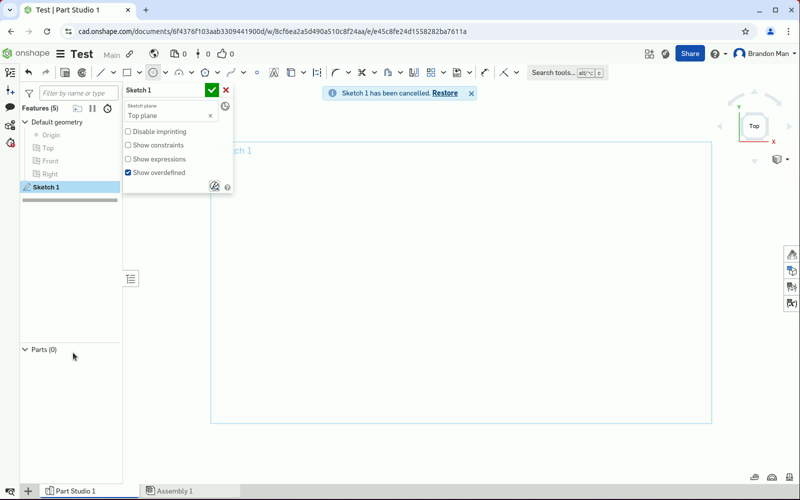
mouse_move(461, 282)
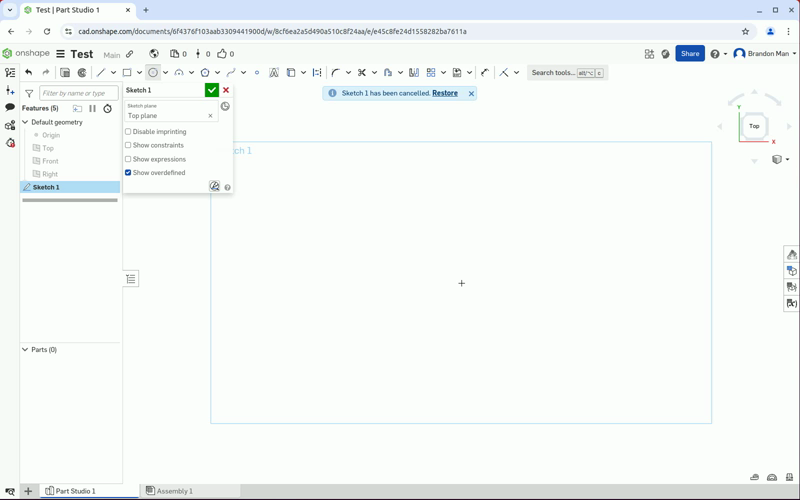
click(461, 282)
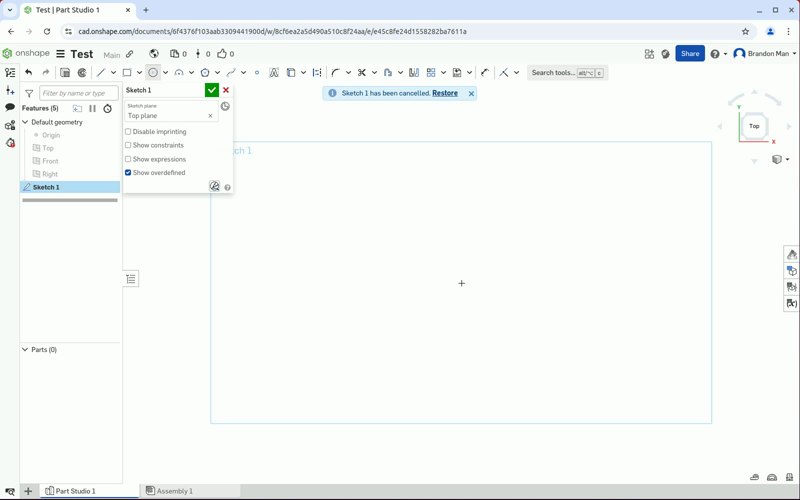
key_up(shift)
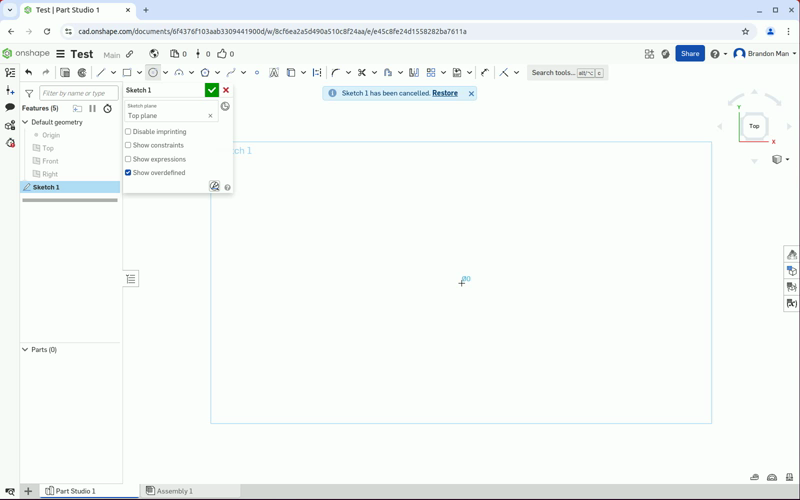
mouse_move(479, 282)
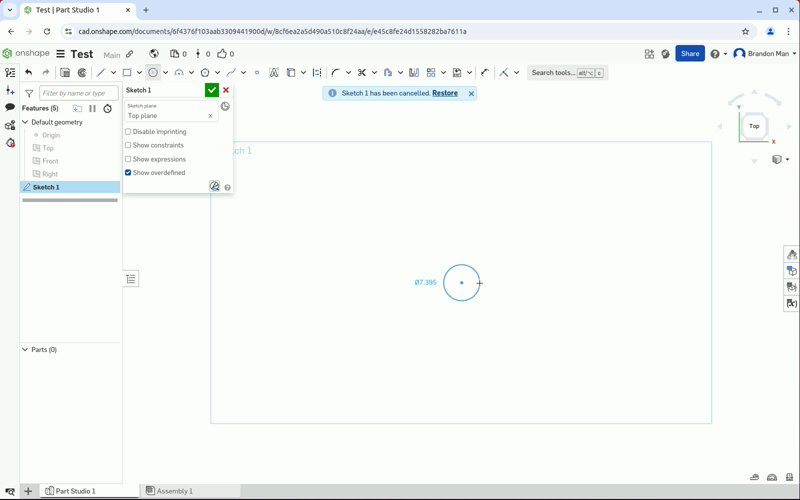
click(479, 282)
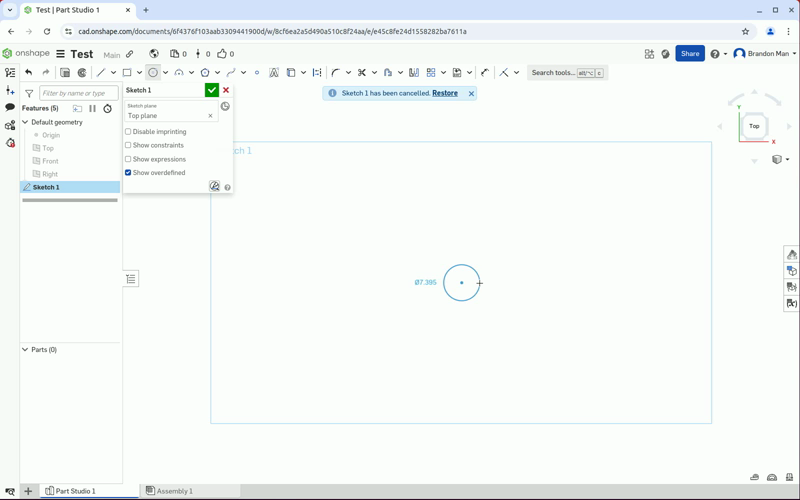
key(esc)
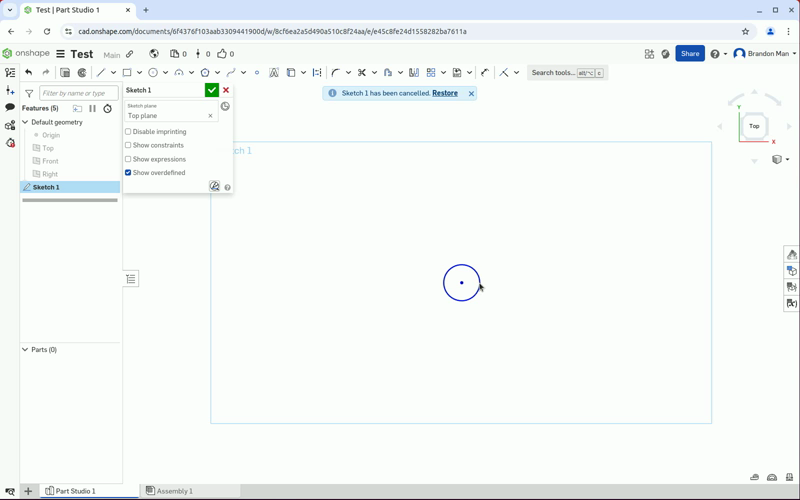
mouse_move(455, 293)
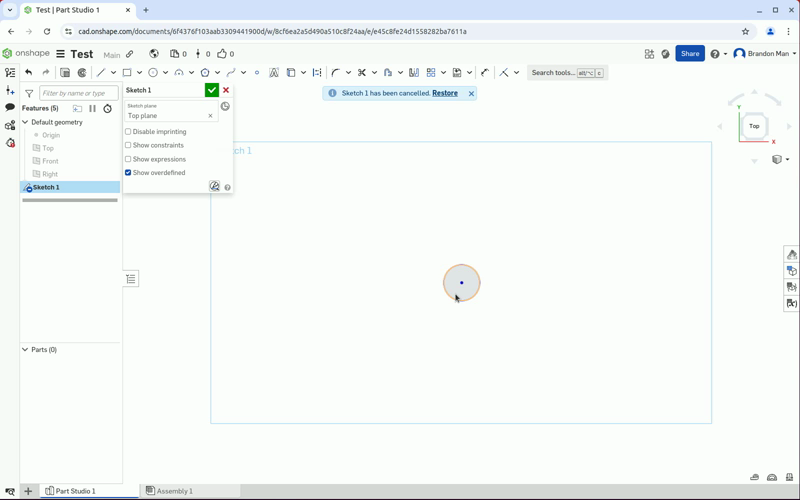
scroll(6)
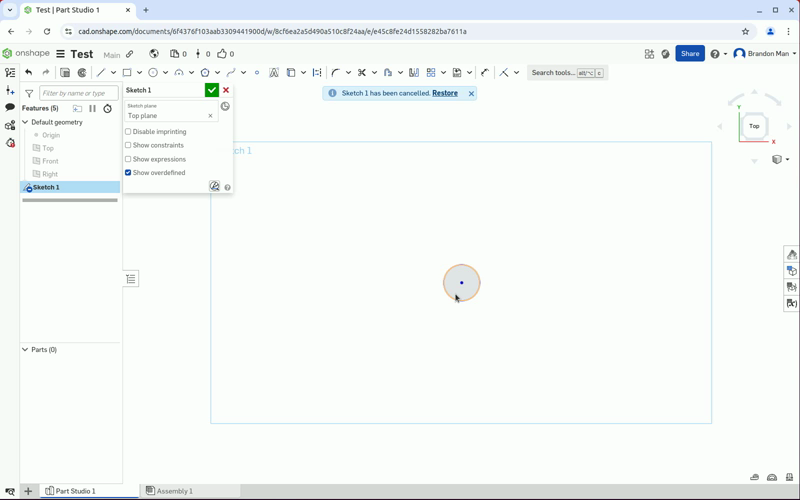
scroll(6)
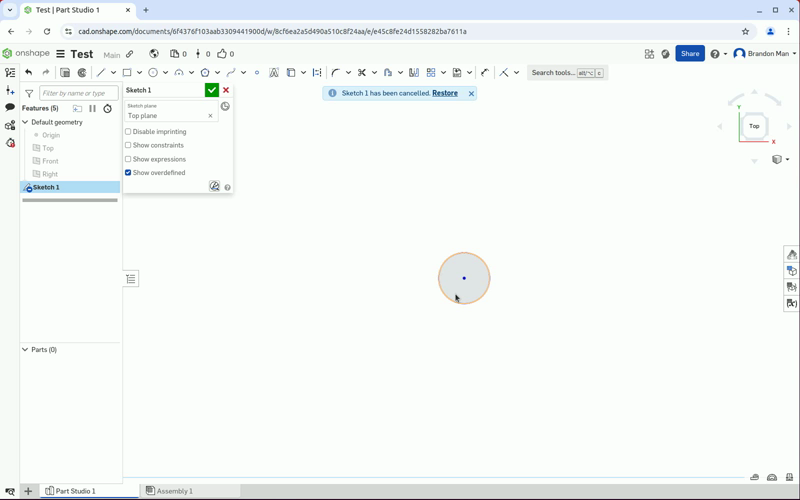
scroll(6)
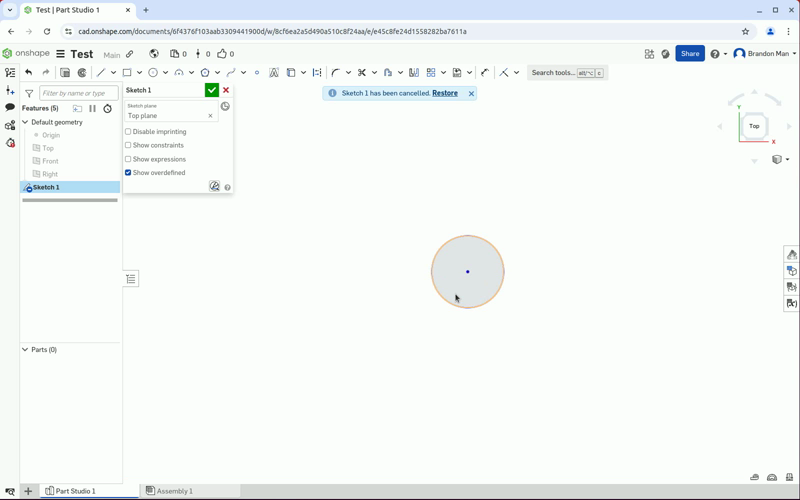
scroll(6)
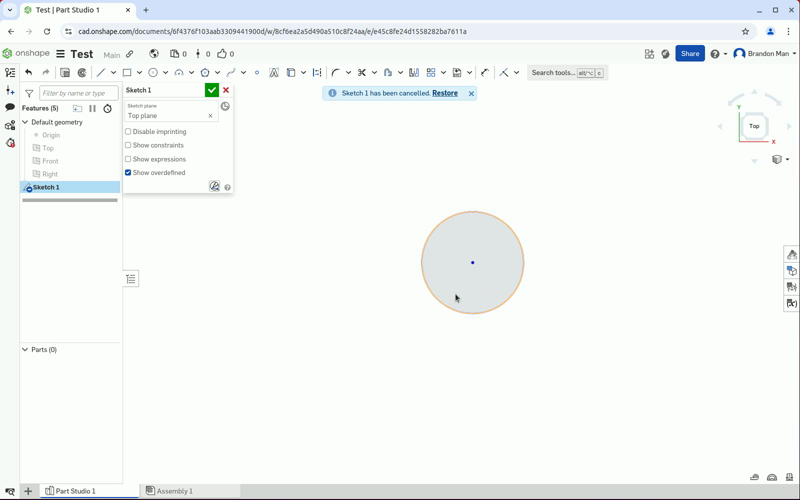
scroll(6)
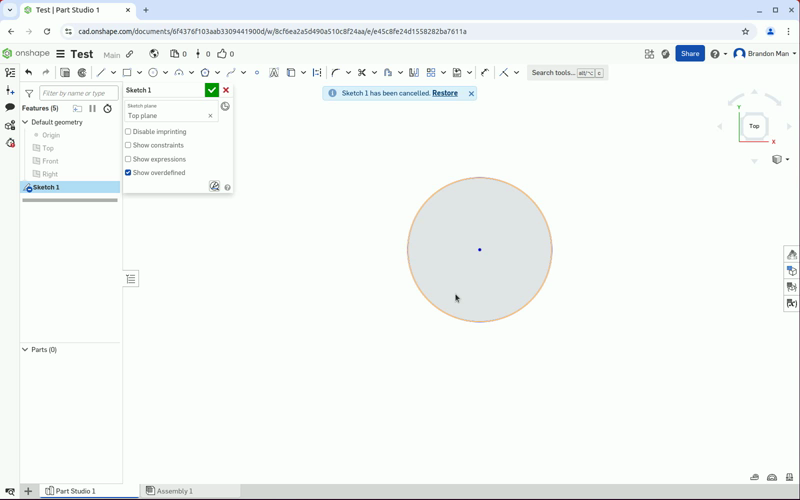
scroll(6)
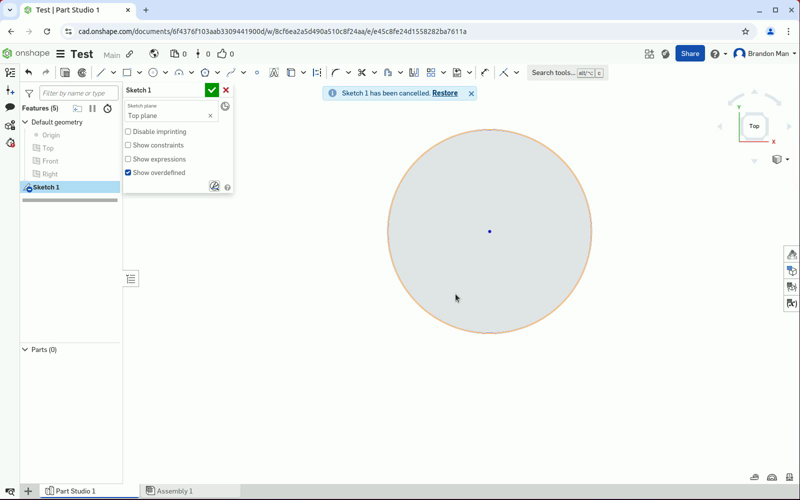
scroll(6)
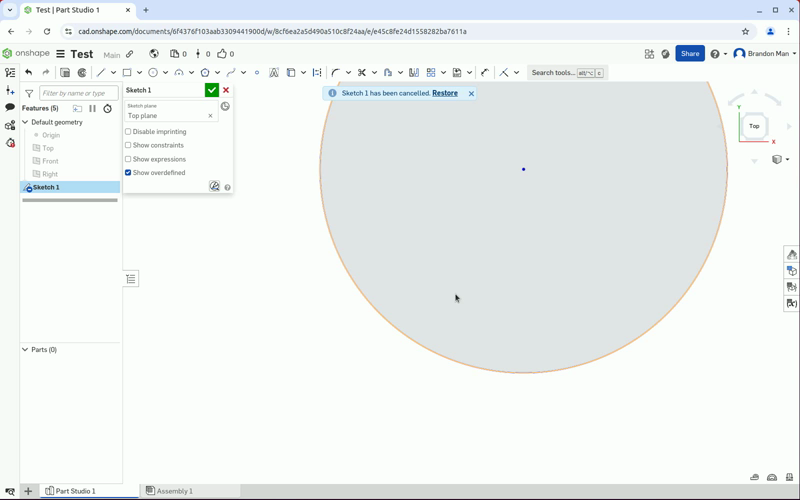
click(455, 293)
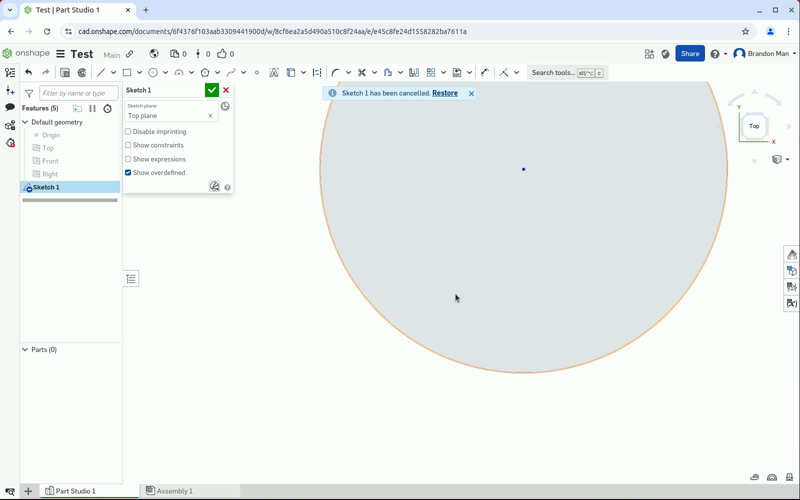
scroll(-6)
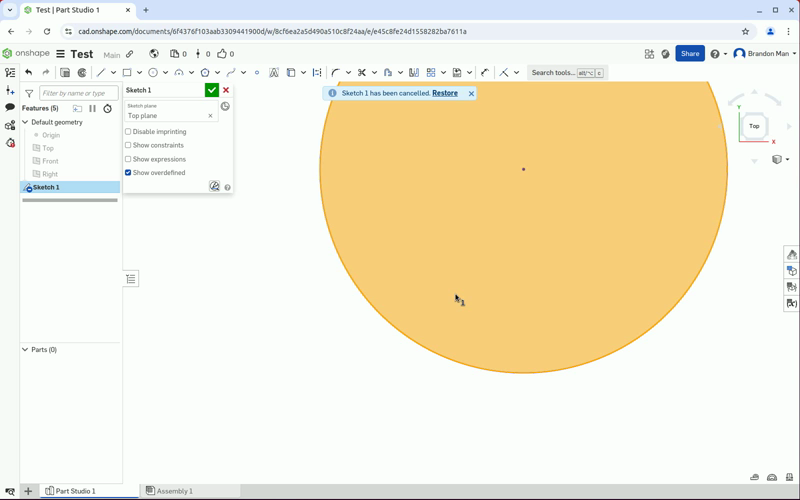
scroll(-6)
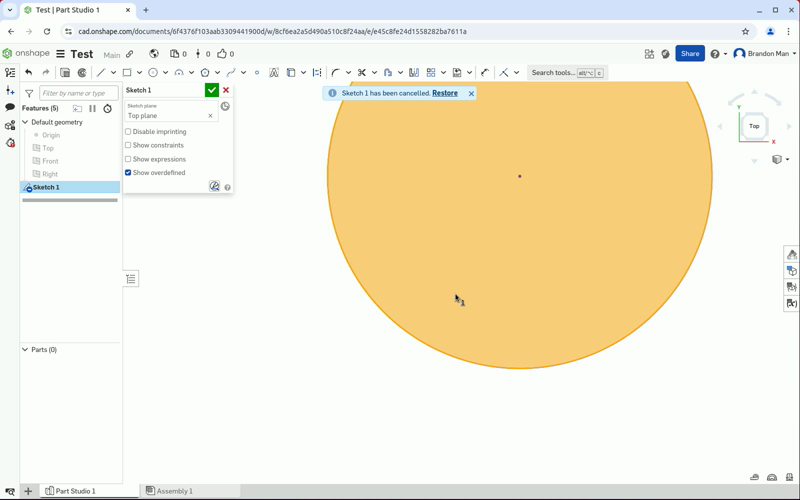
scroll(-6)
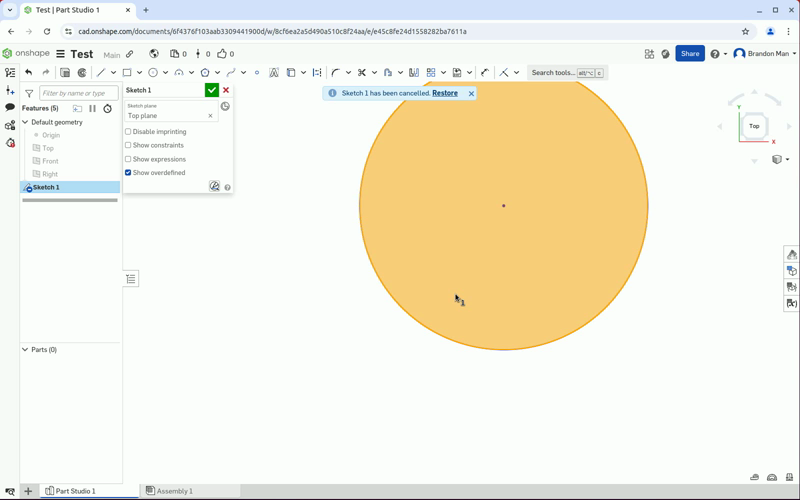
scroll(-6)
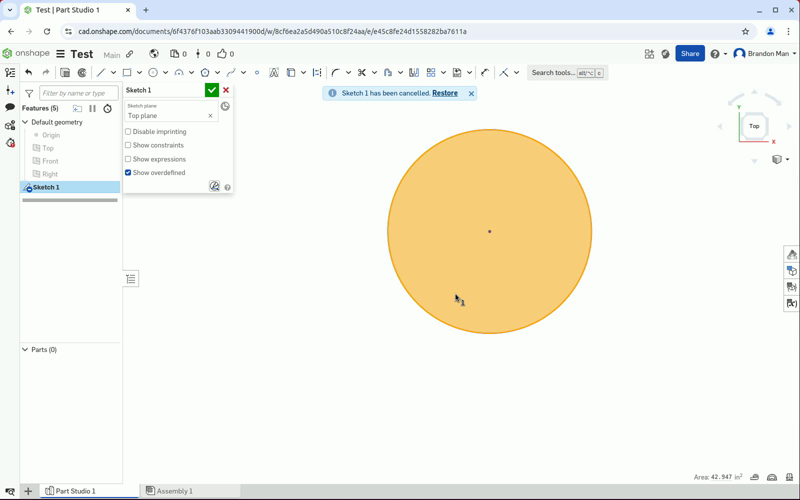
scroll(-6)
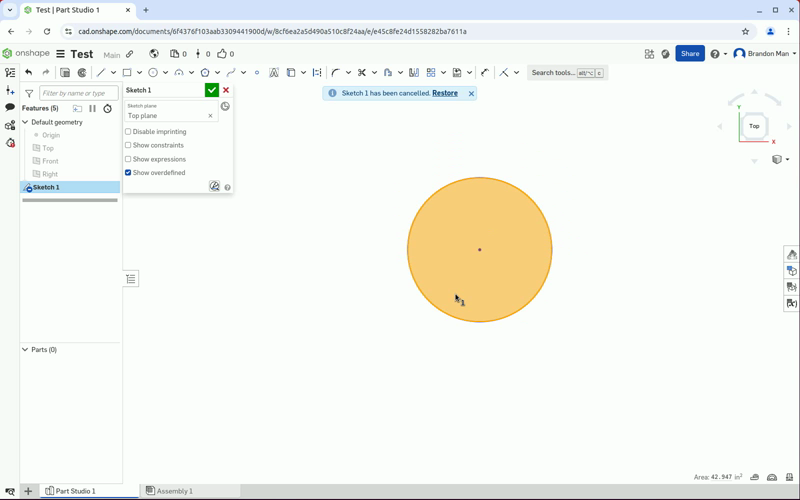
scroll(-6)
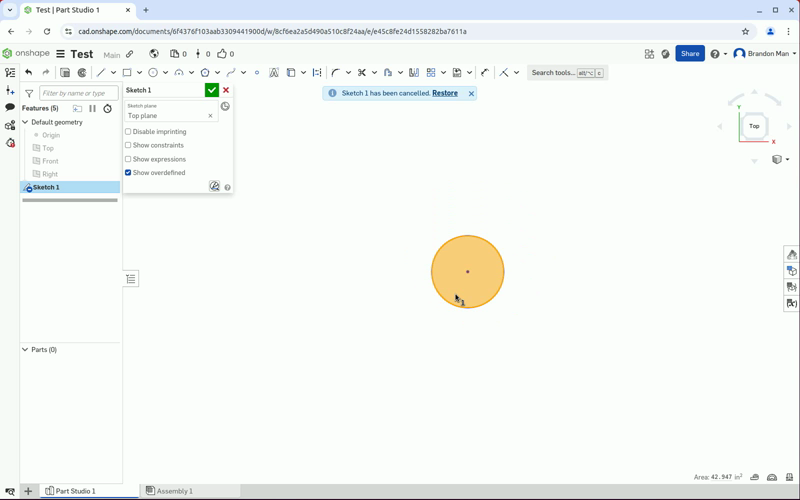
scroll(-6)
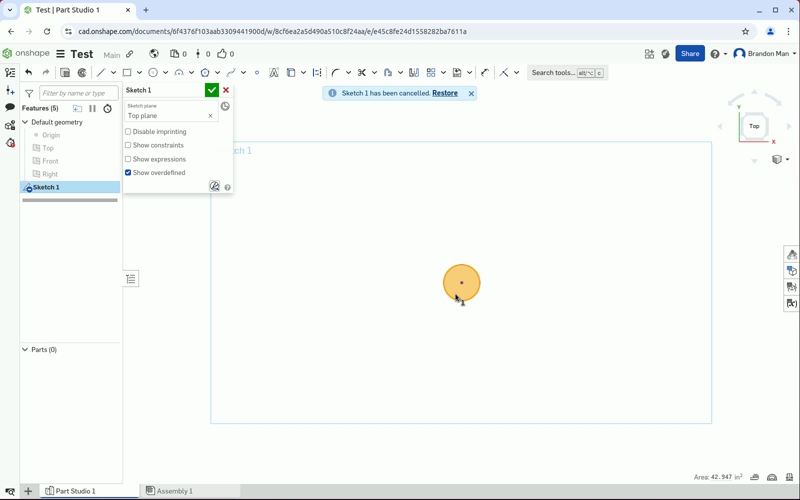
mouse_move(73, 352)
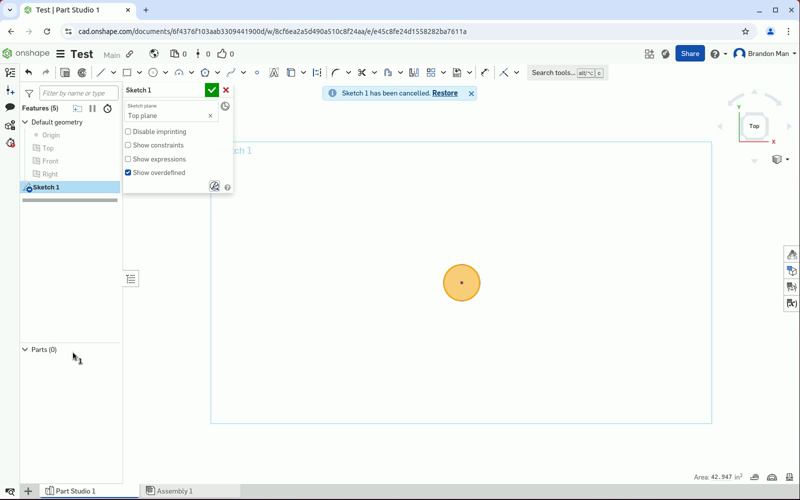
key(shift+y)
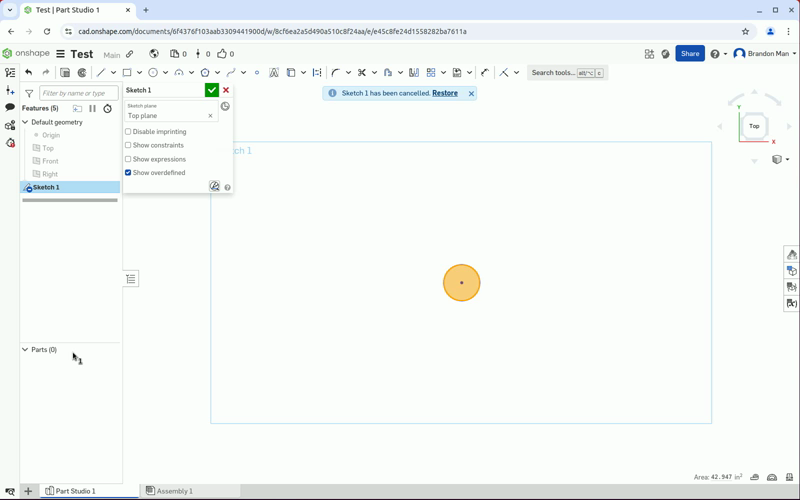
key(shift+e)
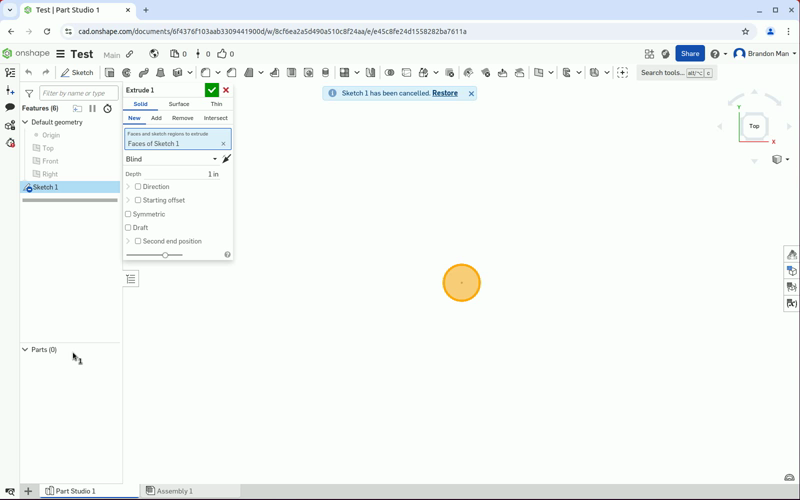
mouse_move(143, 106)
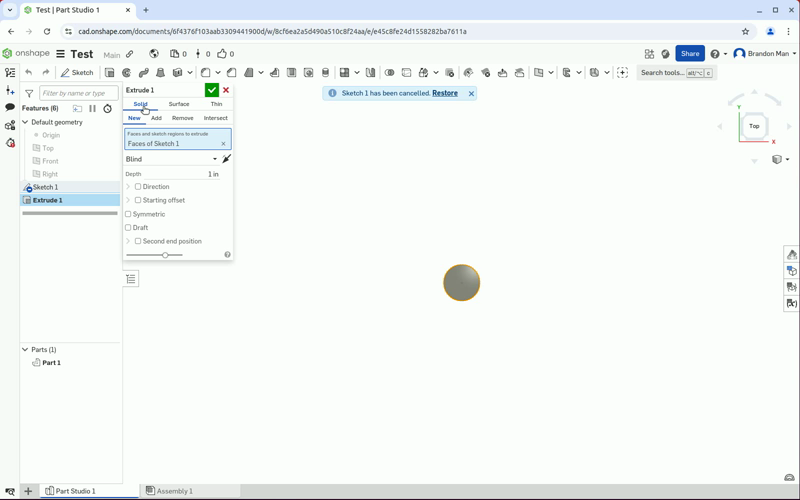
click(143, 106)
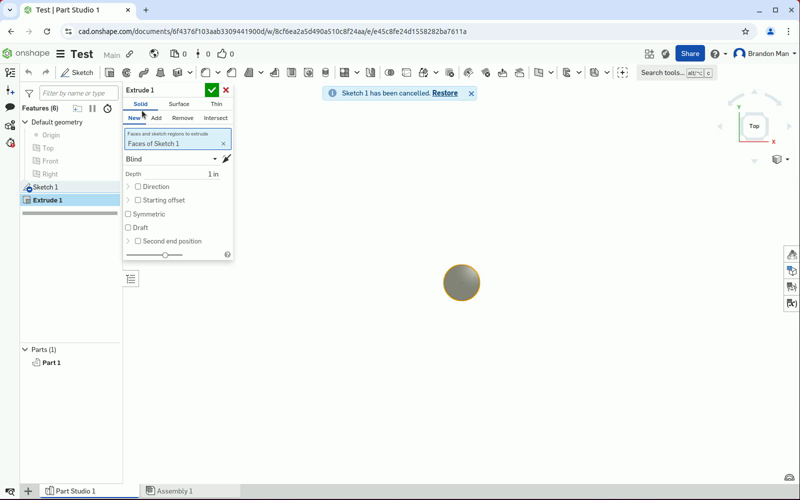
mouse_move(137, 120)
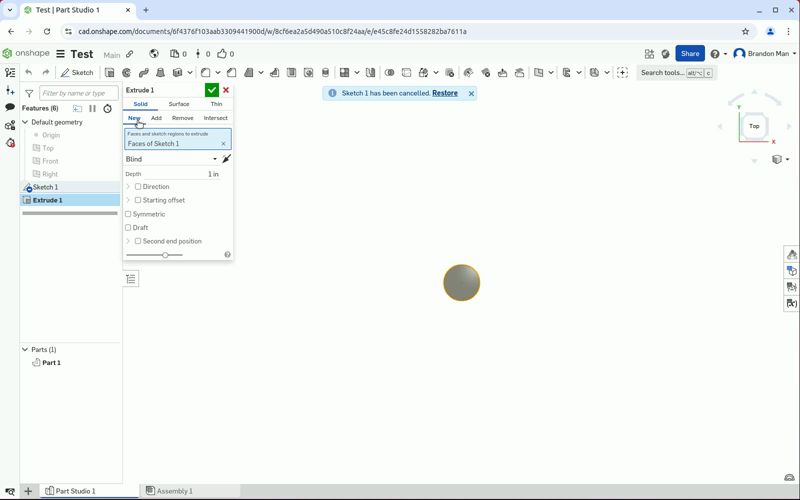
click(137, 120)
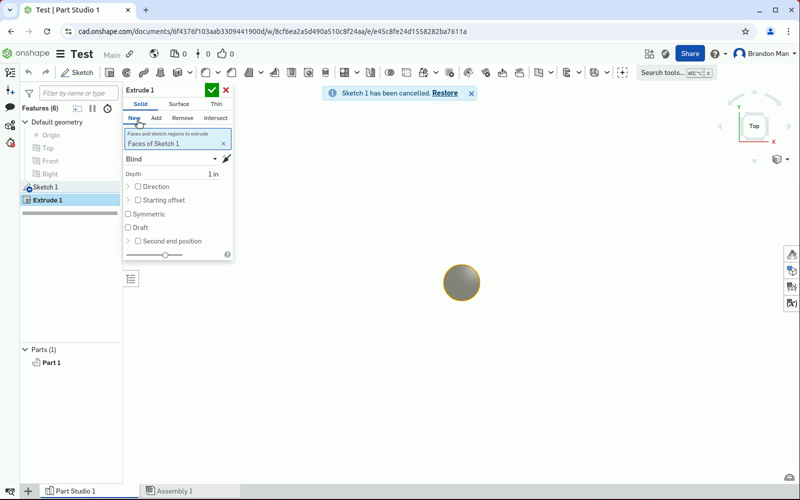
key(tab, 4)
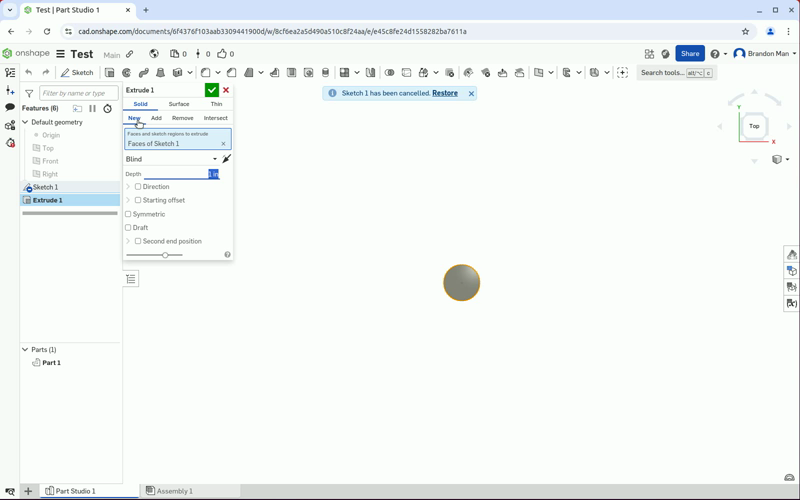
text(1.685)
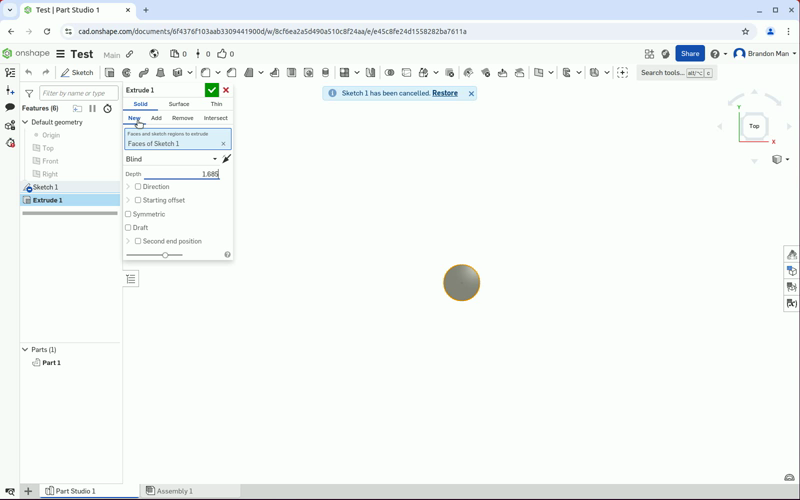
key(enter)
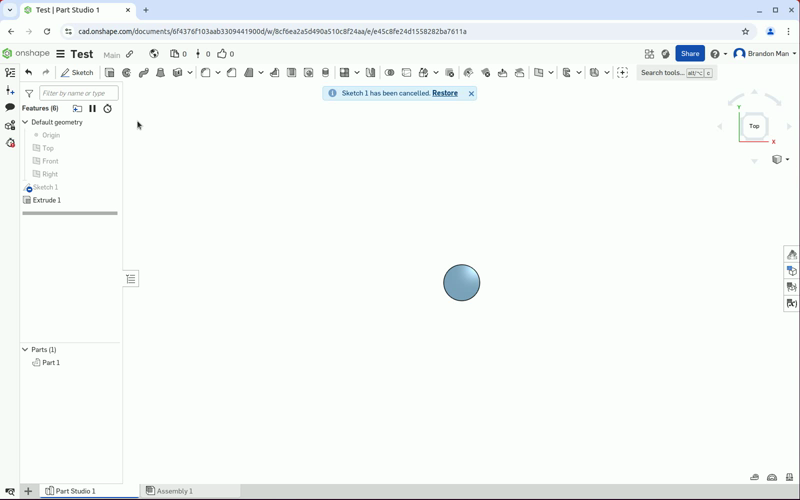
key(shift+h)
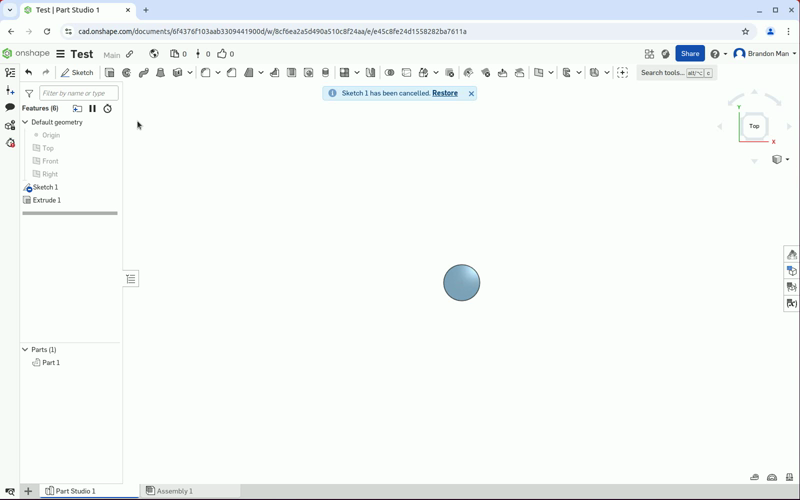
key(shift+h)
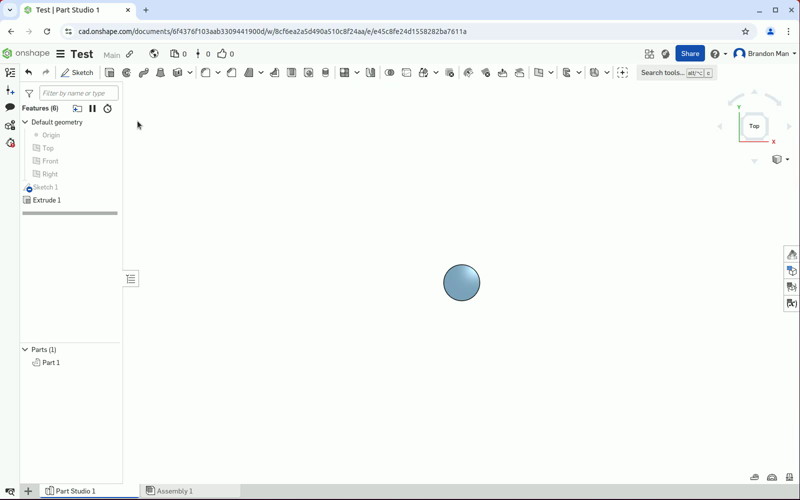
mouse_move(73, 189)
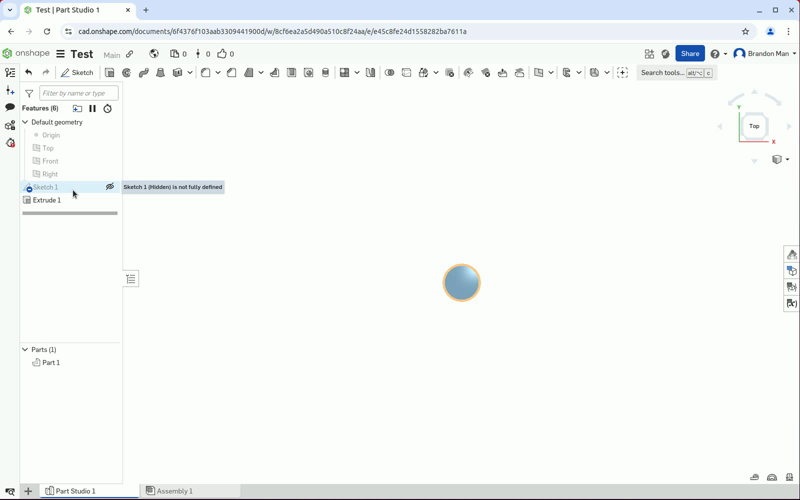
click(73, 189)
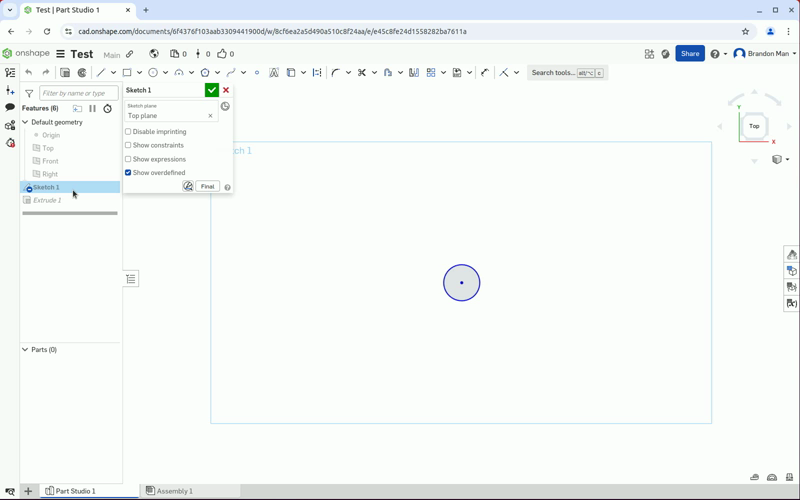
mouse_move(229, 92)
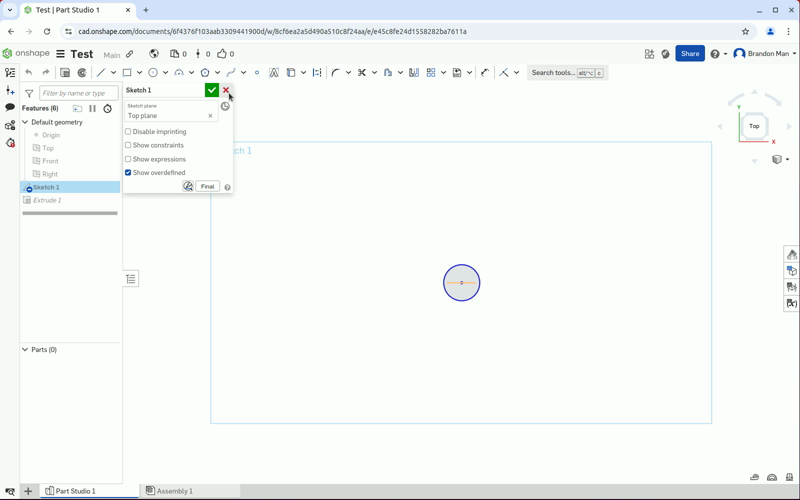
click(229, 92)
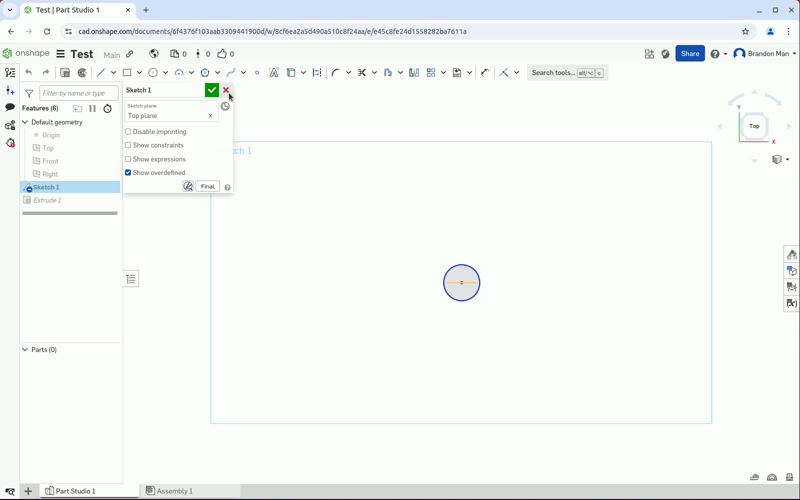
key(shift+s)
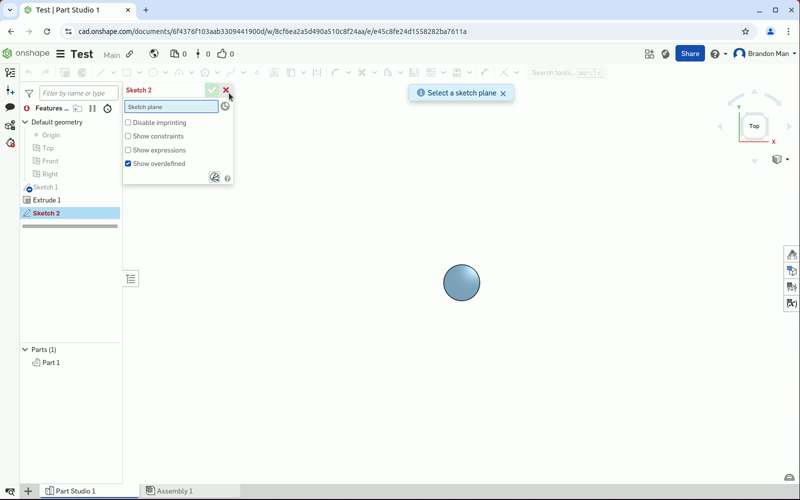
mouse_move(73, 150)
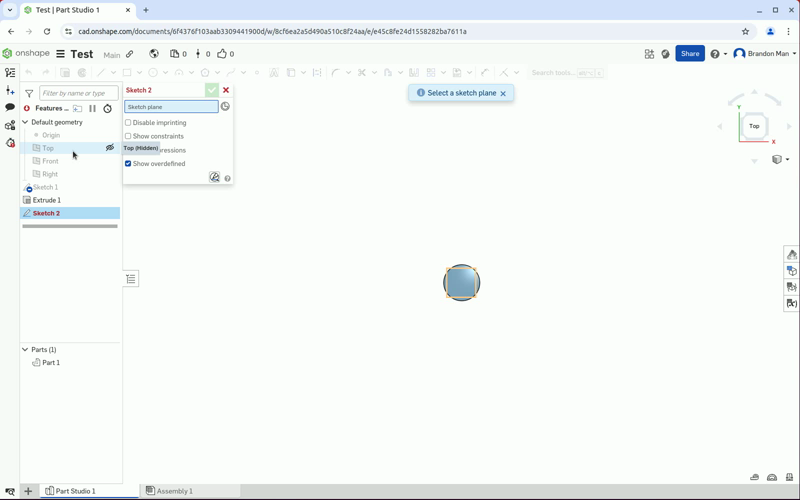
click(73, 150)
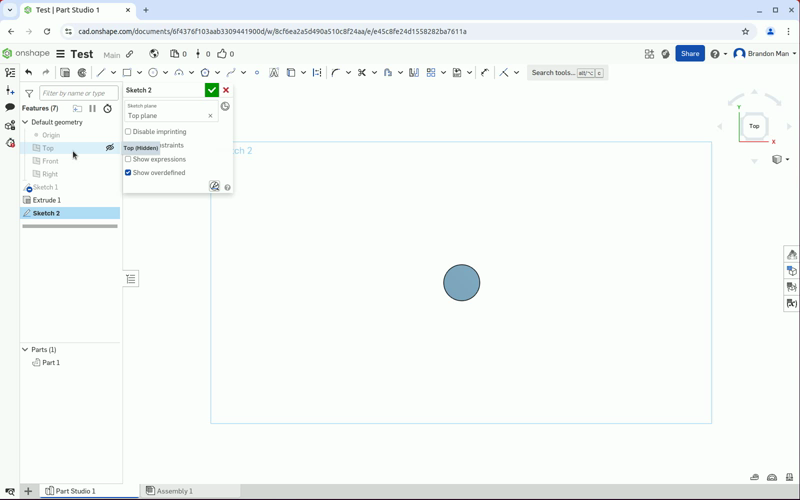
mouse_move(73, 352)
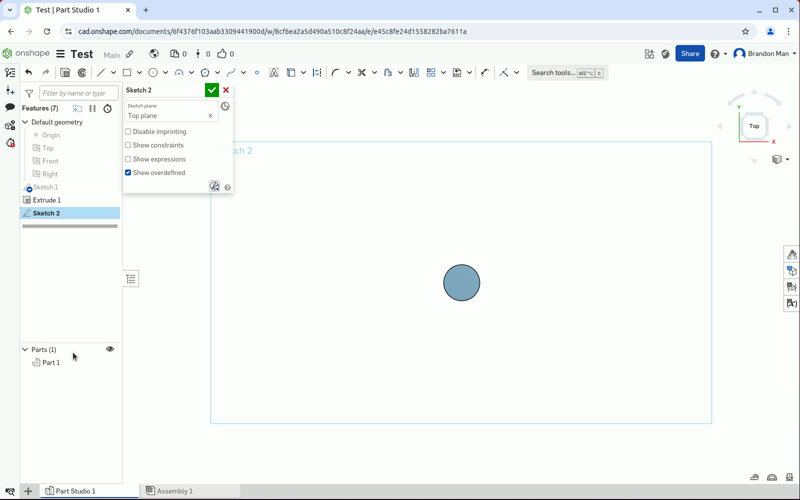
key(y)
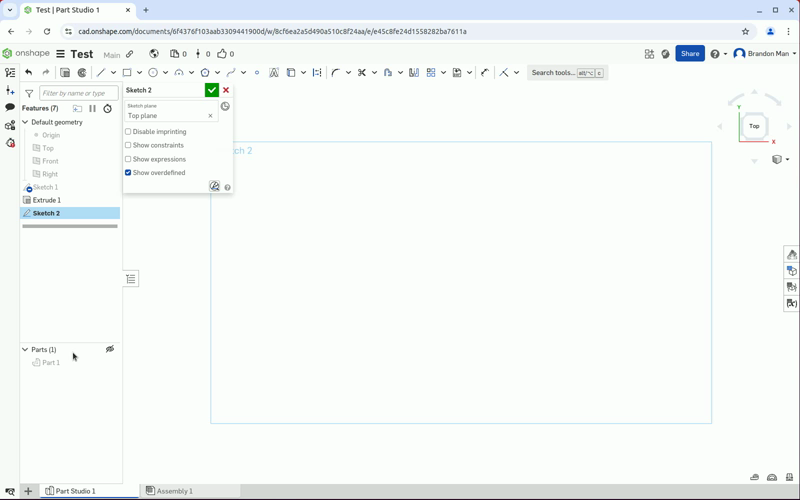
key(c)
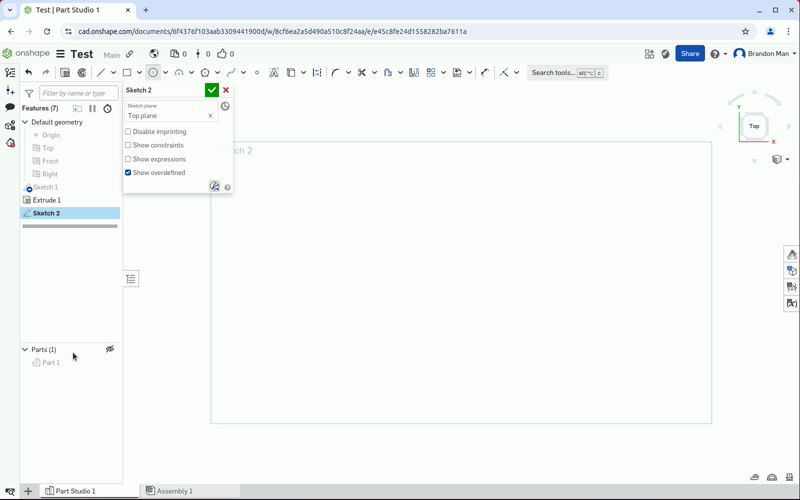
key_down(shift)
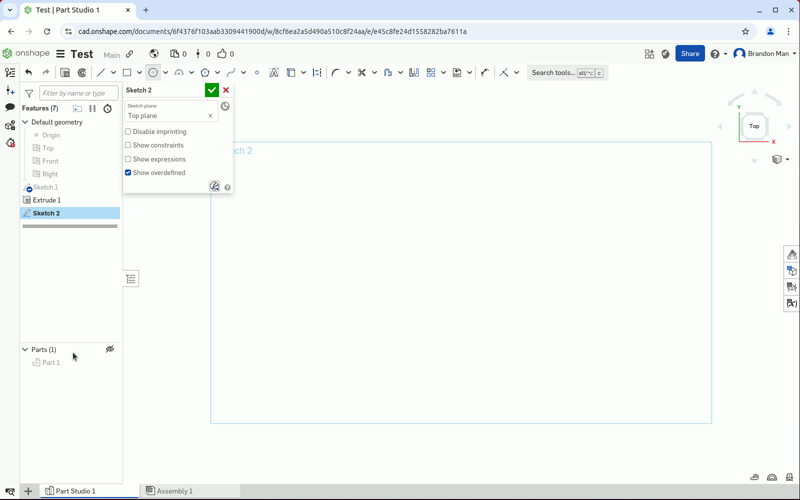
mouse_move(461, 282)
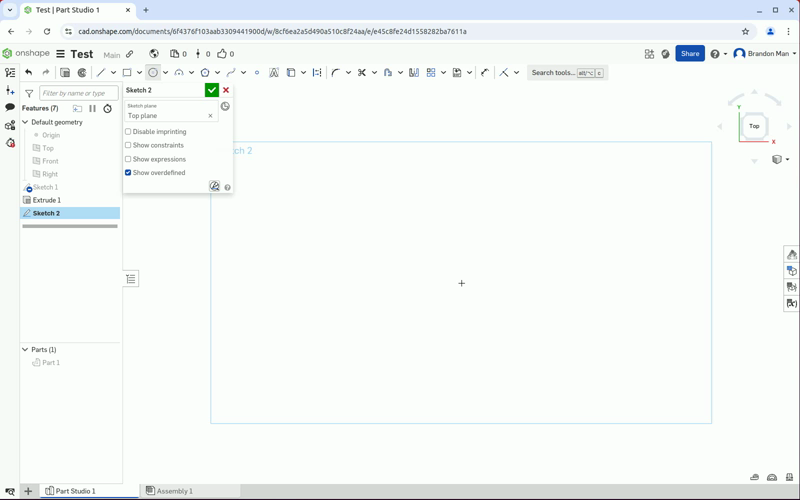
click(461, 282)
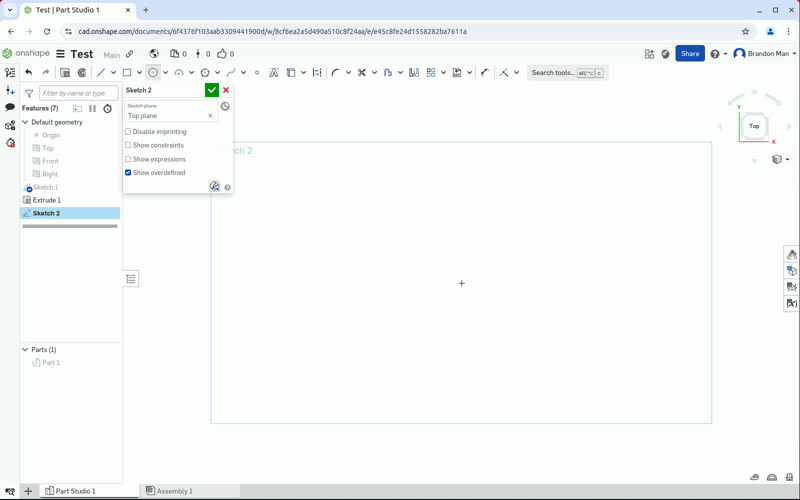
key_up(shift)
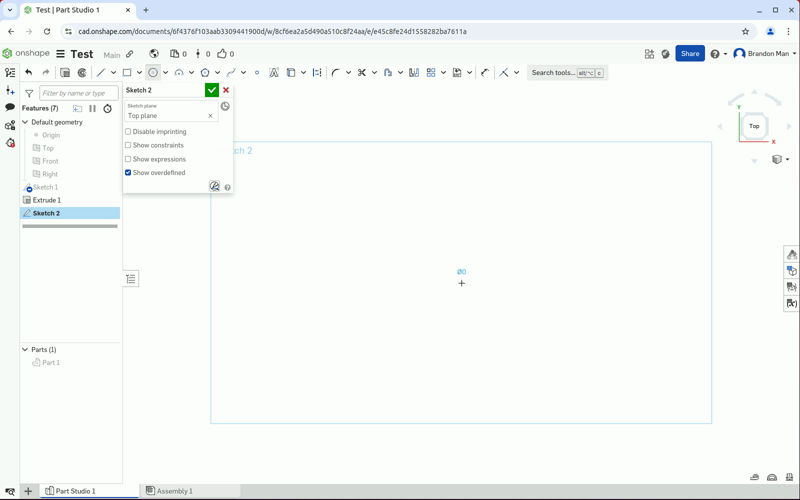
mouse_move(479, 282)
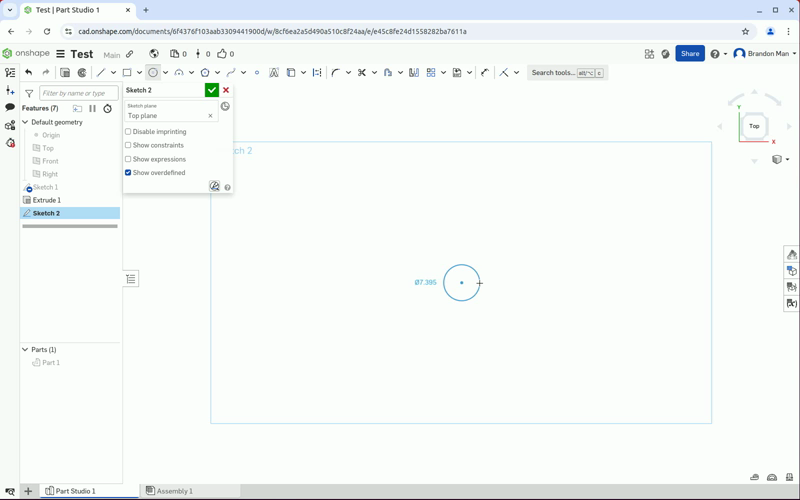
click(479, 282)
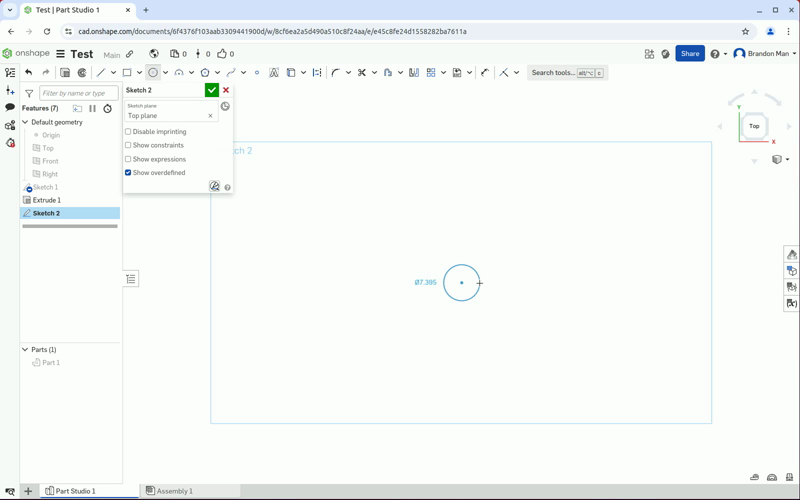
key(esc)
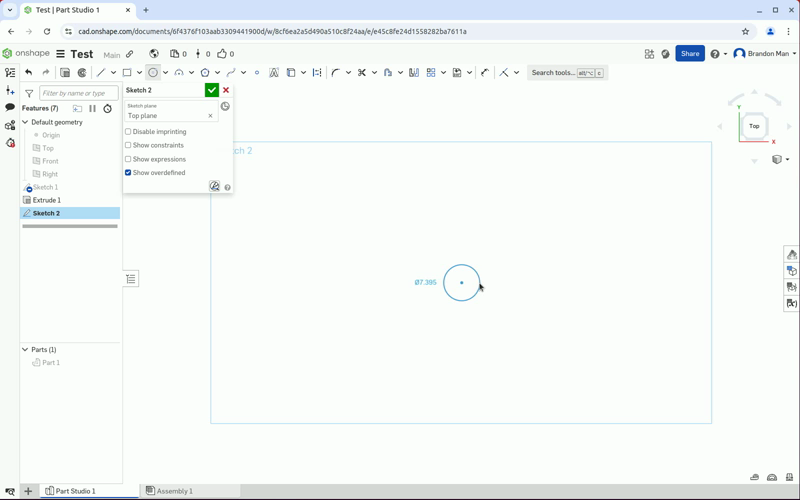
mouse_move(459, 287)
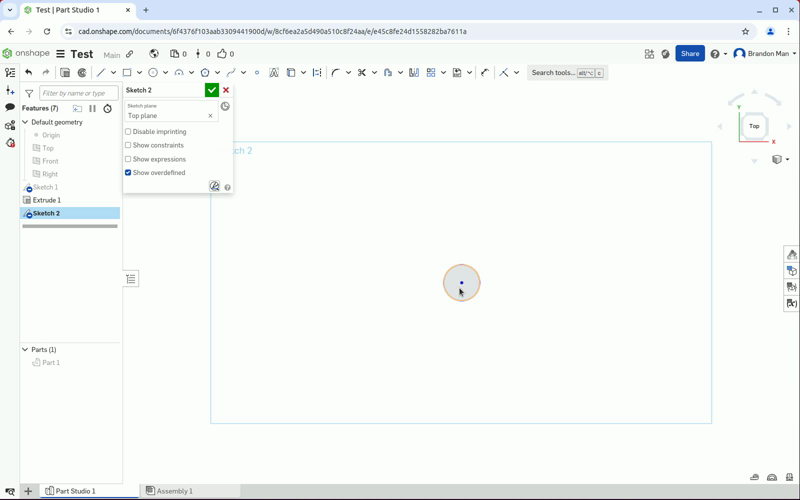
scroll(6)
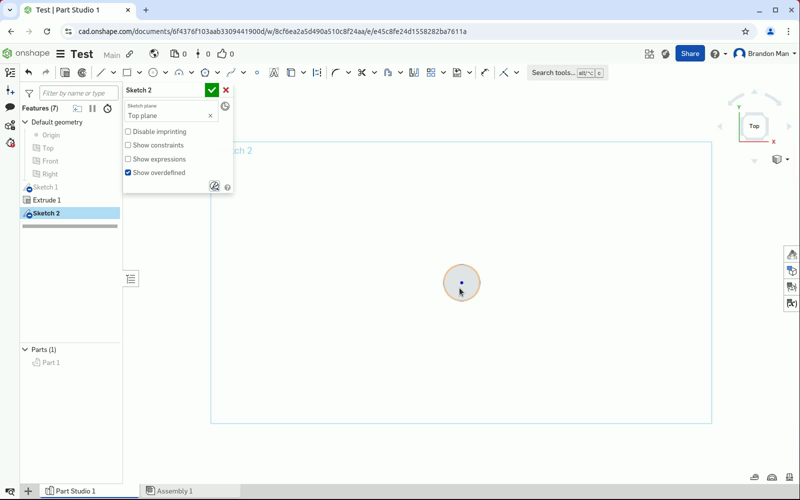
scroll(6)
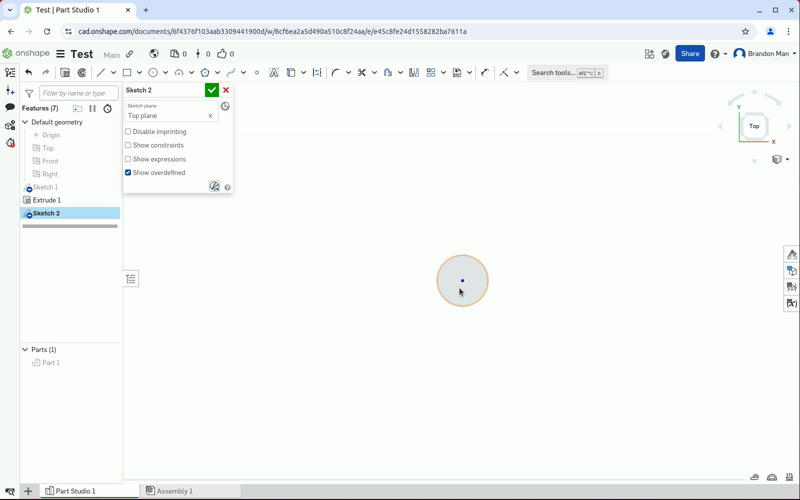
scroll(6)
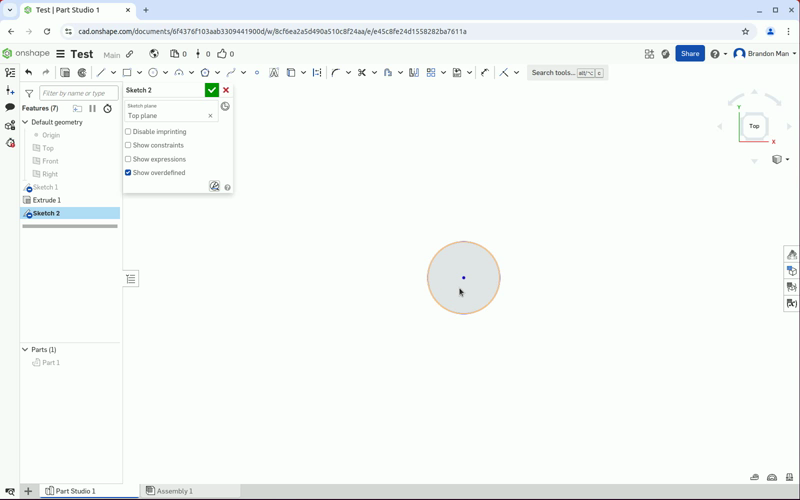
scroll(6)
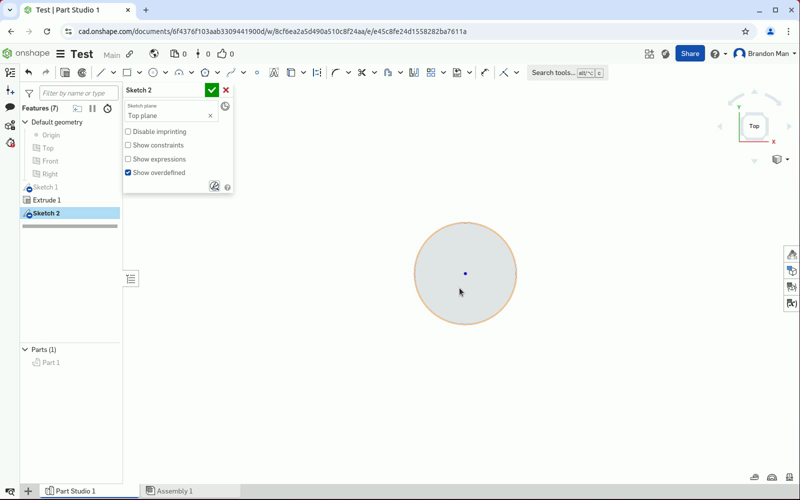
scroll(6)
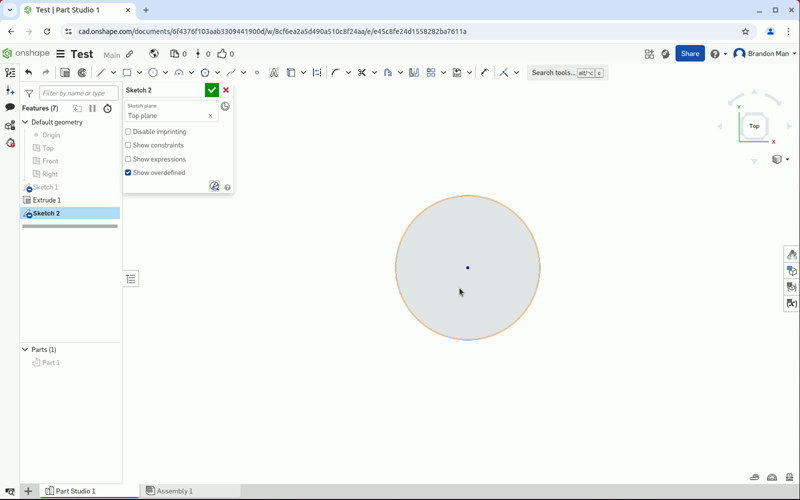
scroll(6)
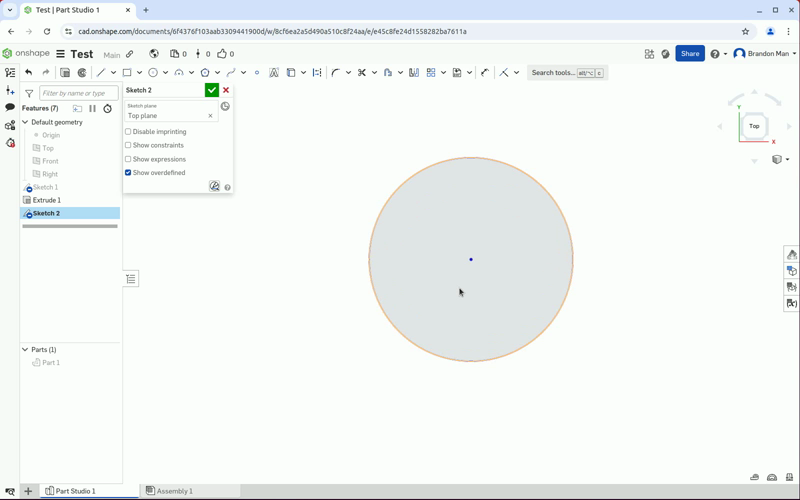
scroll(6)
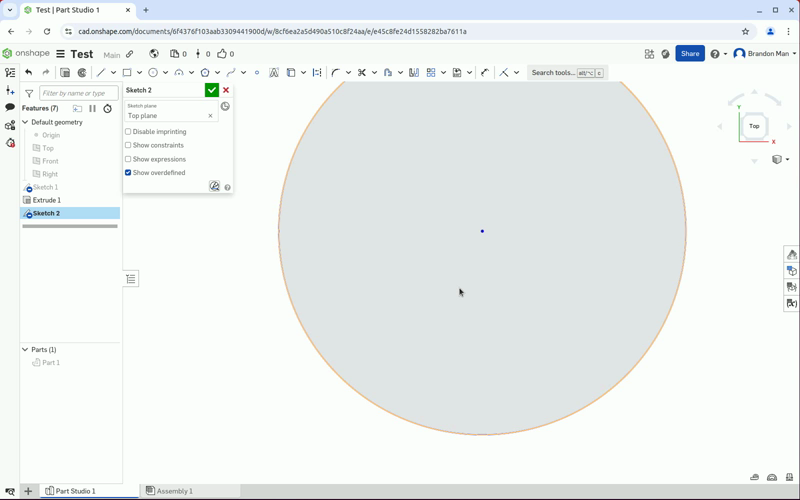
click(459, 287)
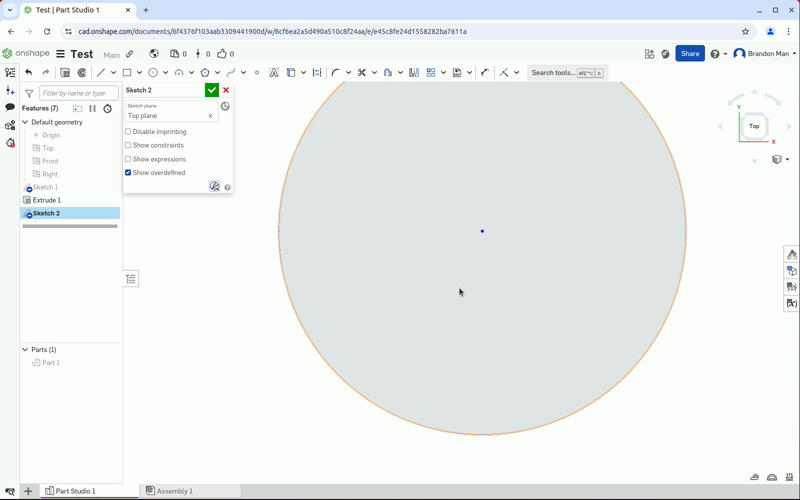
scroll(-6)
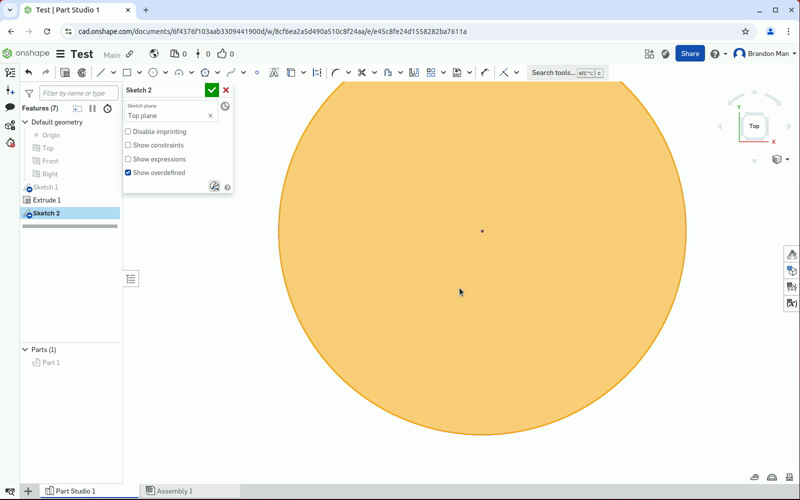
scroll(-6)
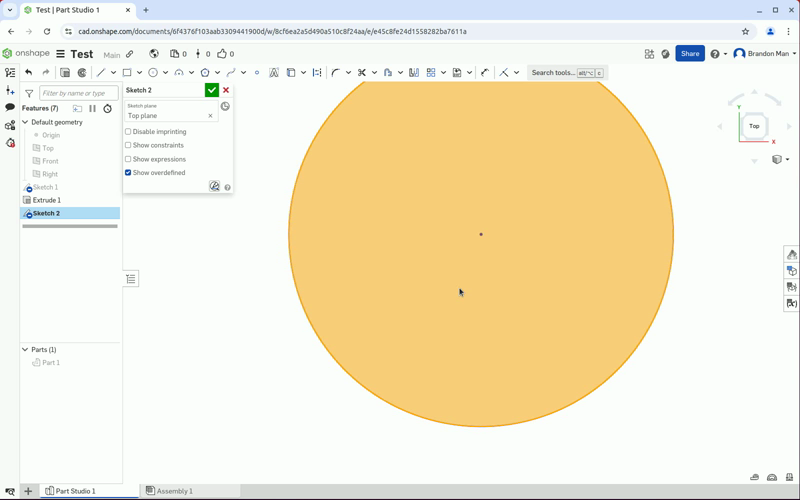
scroll(-6)
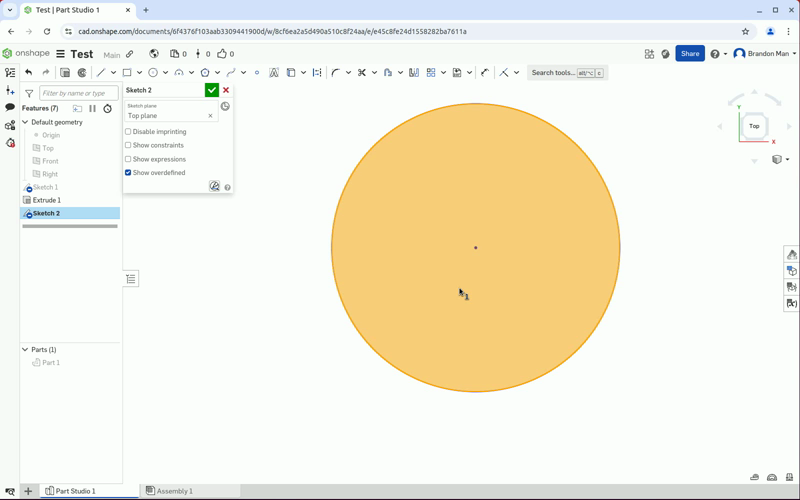
scroll(-6)
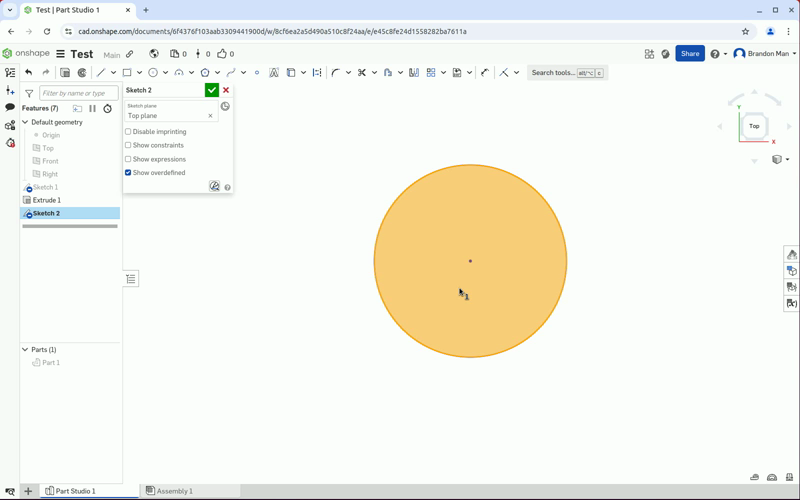
scroll(-6)
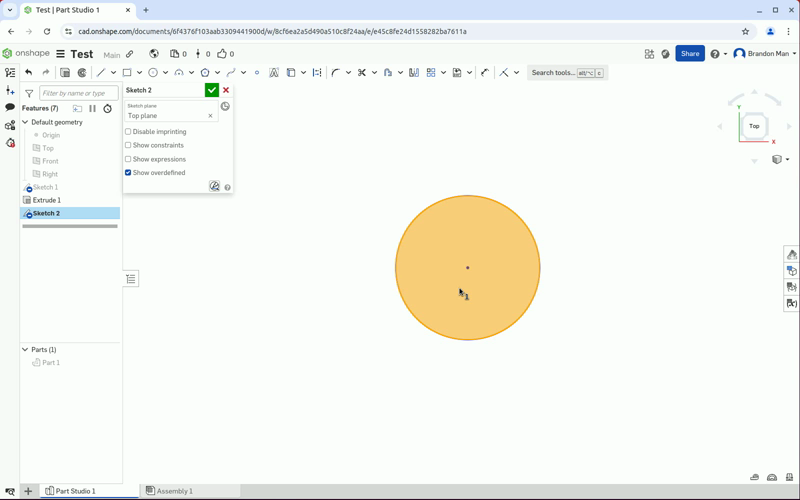
scroll(-6)
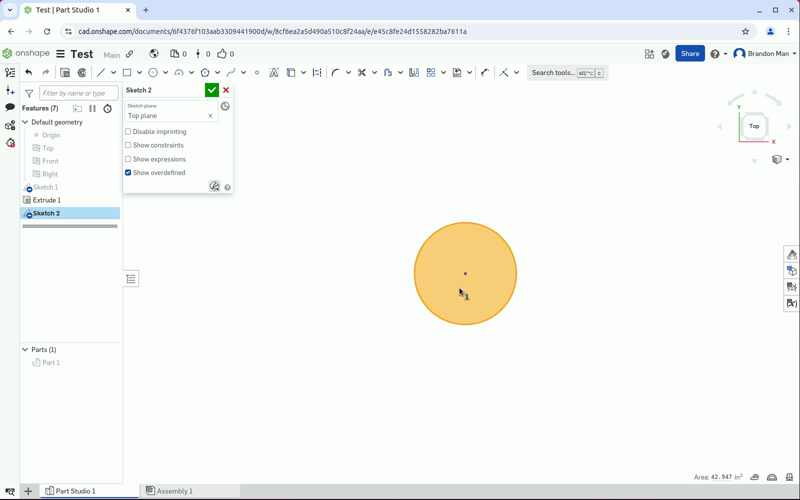
scroll(-6)
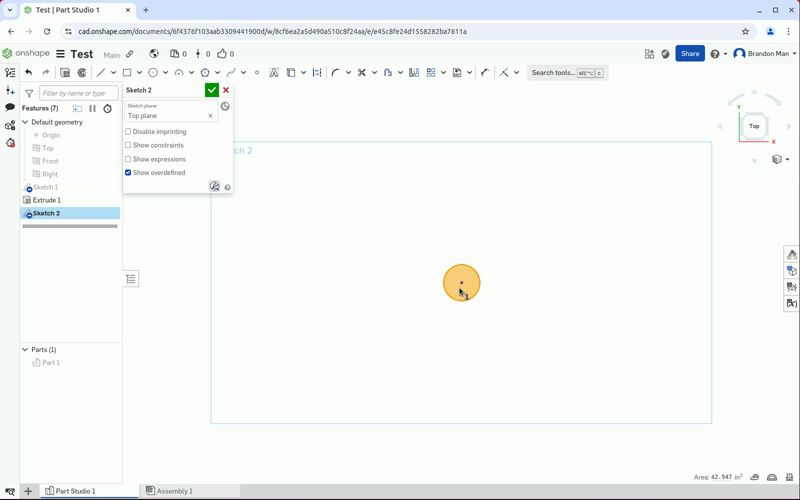
mouse_move(73, 352)
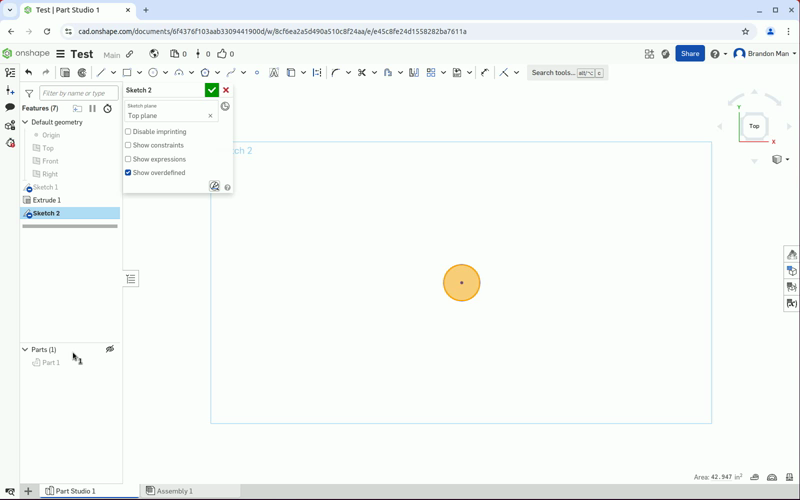
key(shift+y)
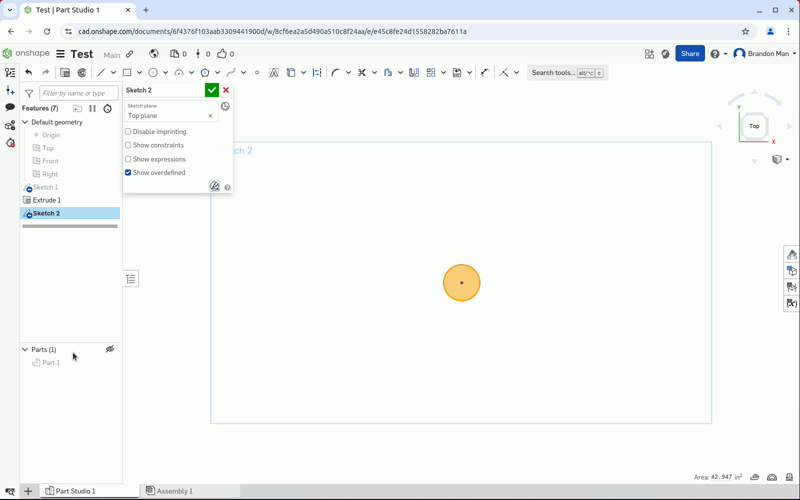
key(shift+e)
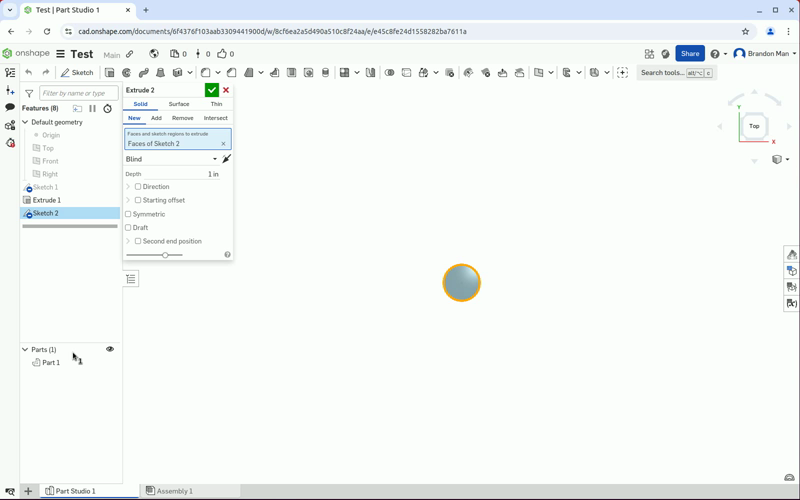
mouse_move(143, 106)
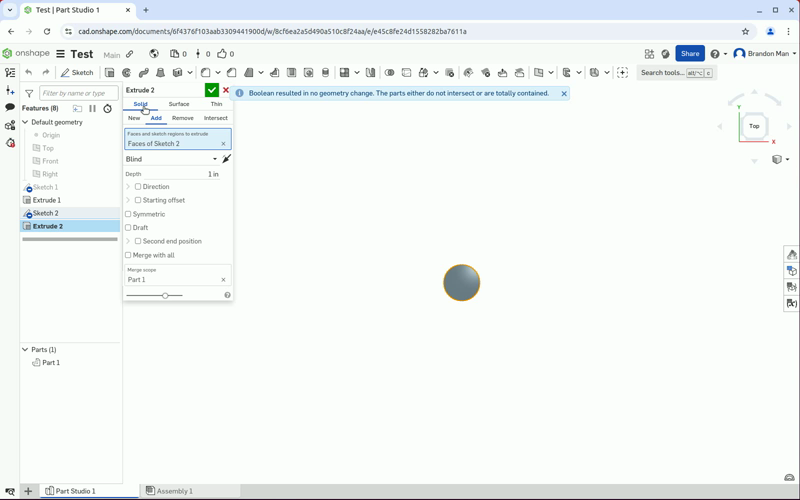
click(143, 106)
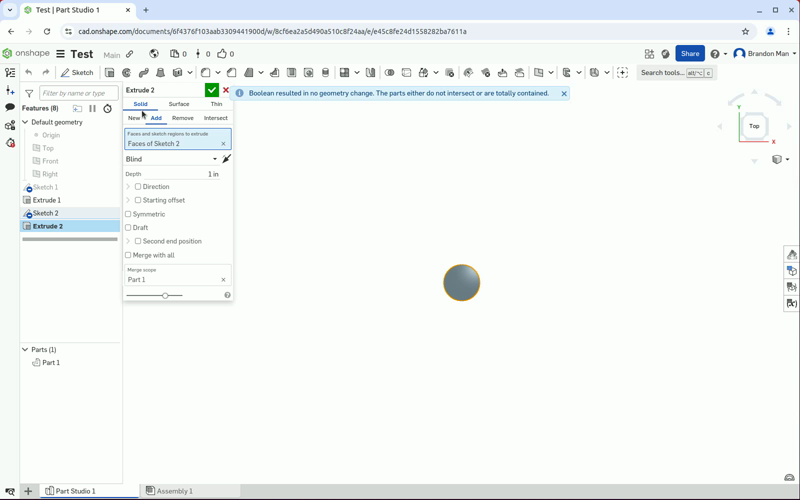
mouse_move(137, 120)
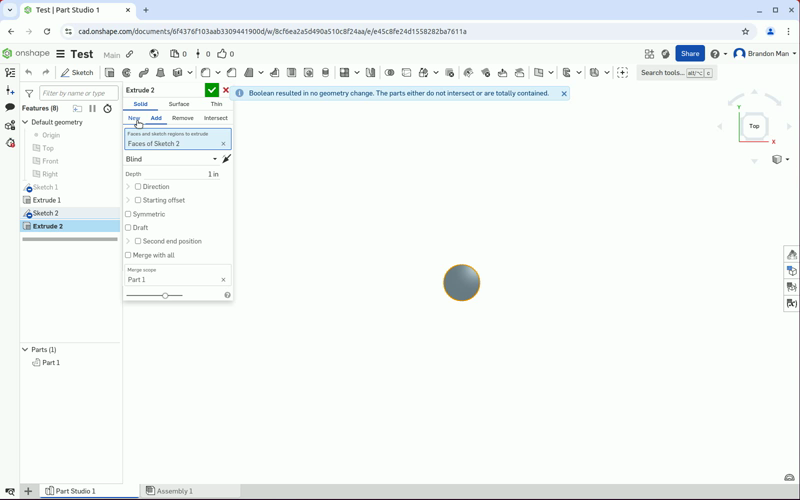
click(137, 120)
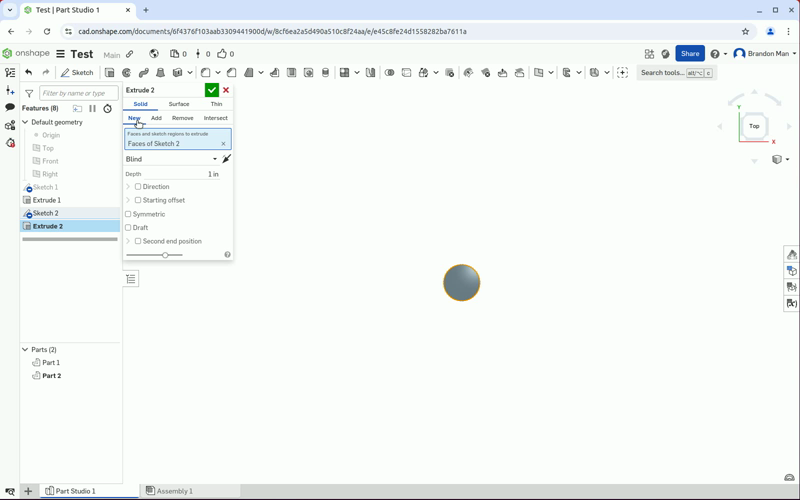
key(tab, 4)
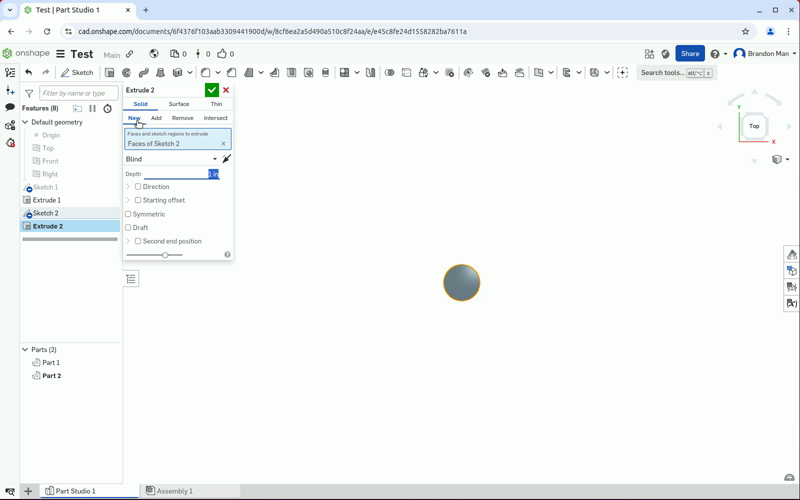
text(-23.108)
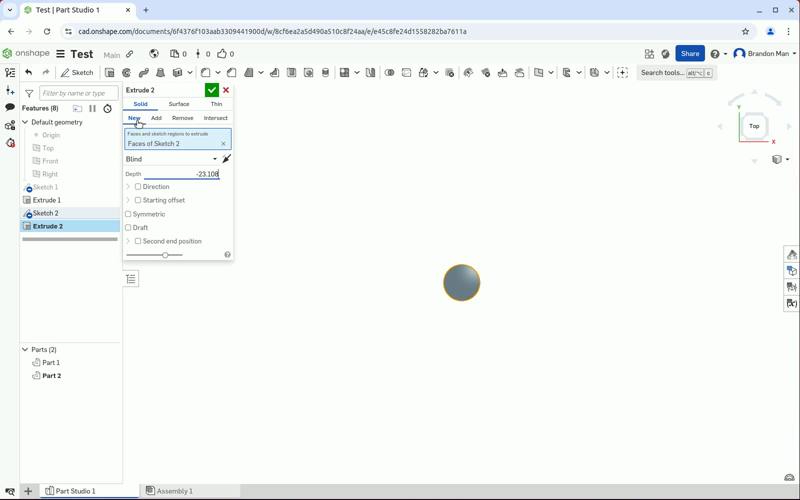
key(enter)
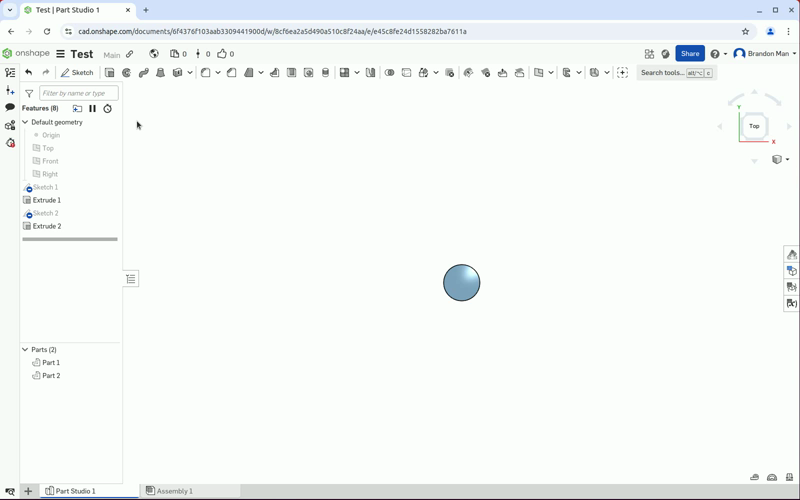
key(shift+h)
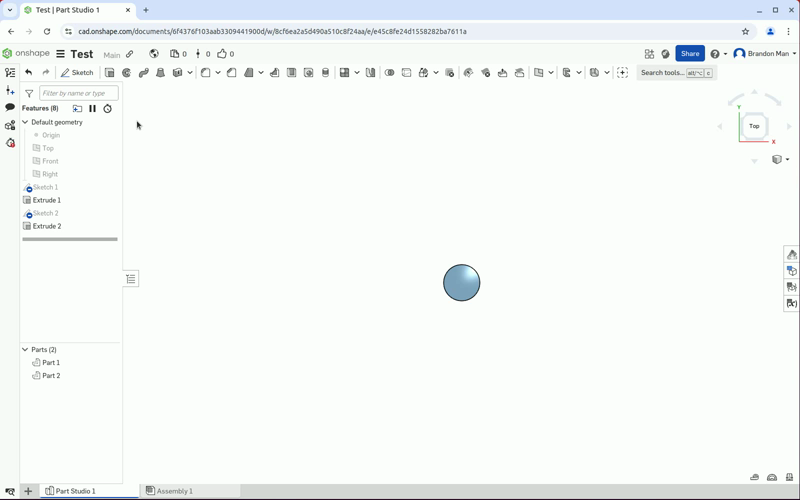
key(shift+h)
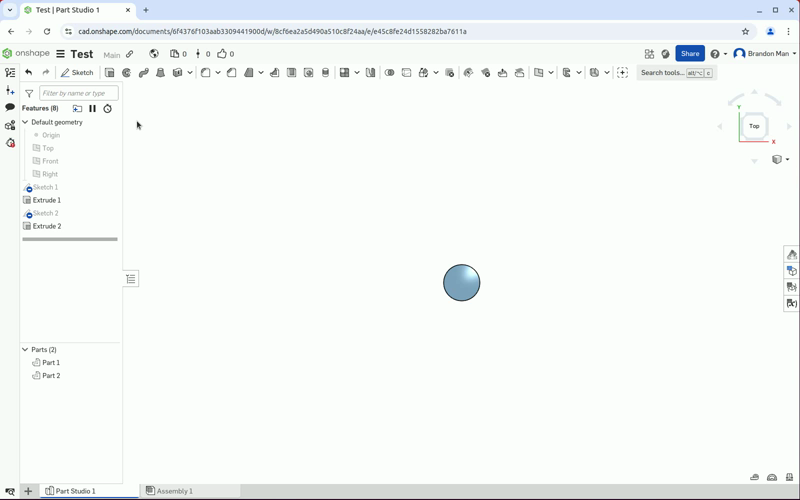
mouse_move(73, 189)
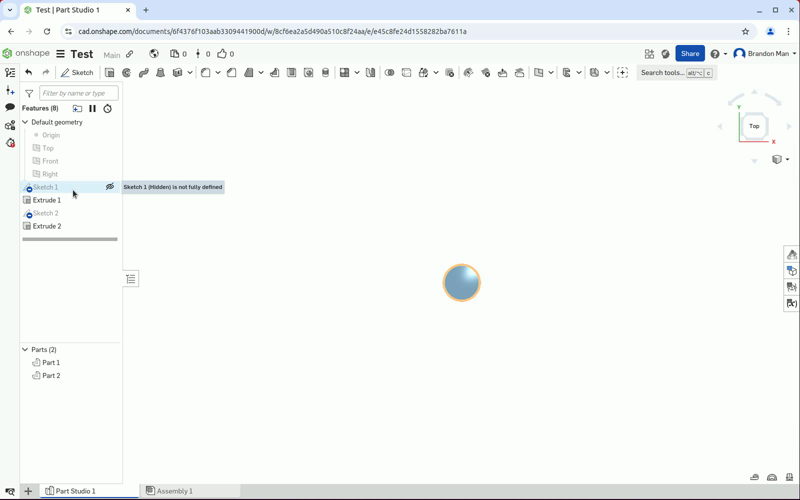
click(73, 189)
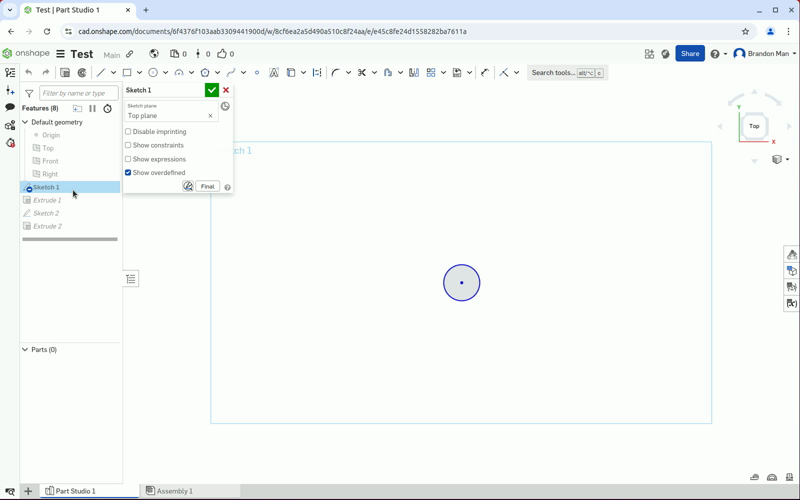
mouse_move(229, 92)
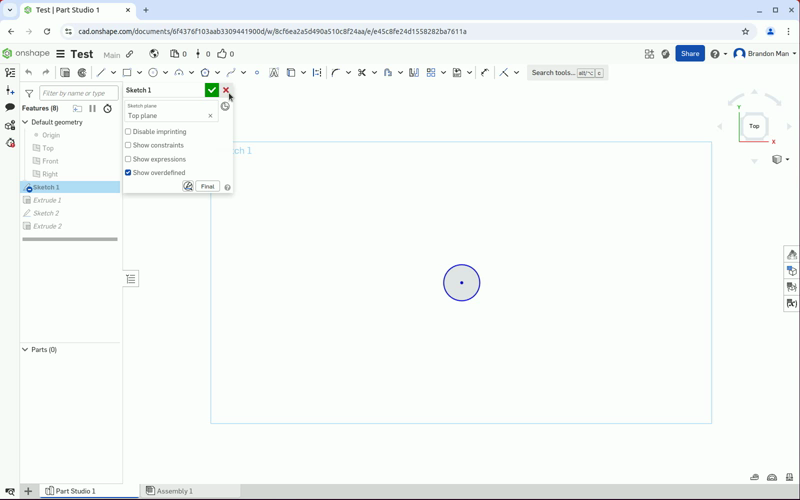
click(229, 92)
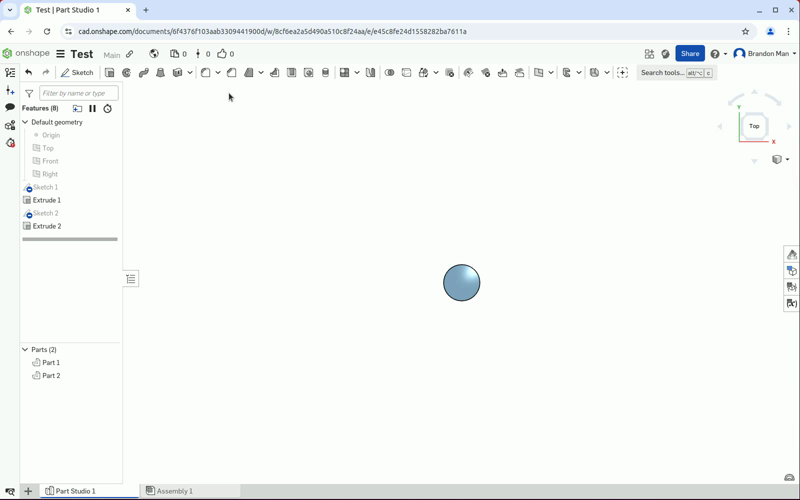
mouse_move(541, 75)
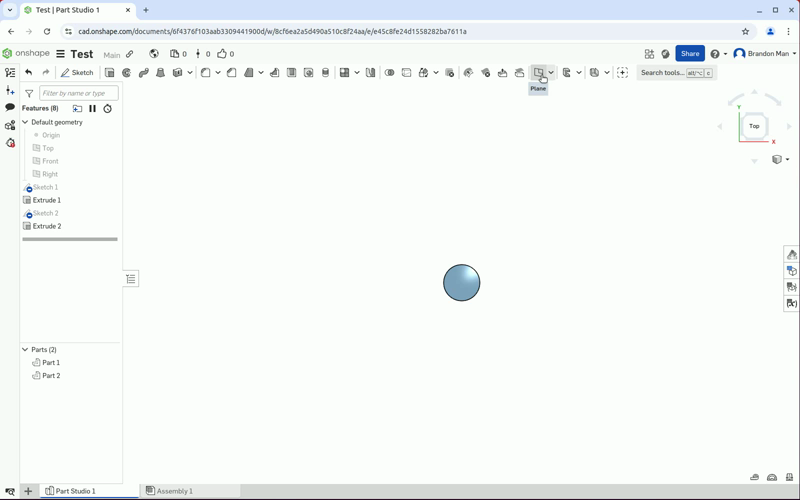
click(541, 75)
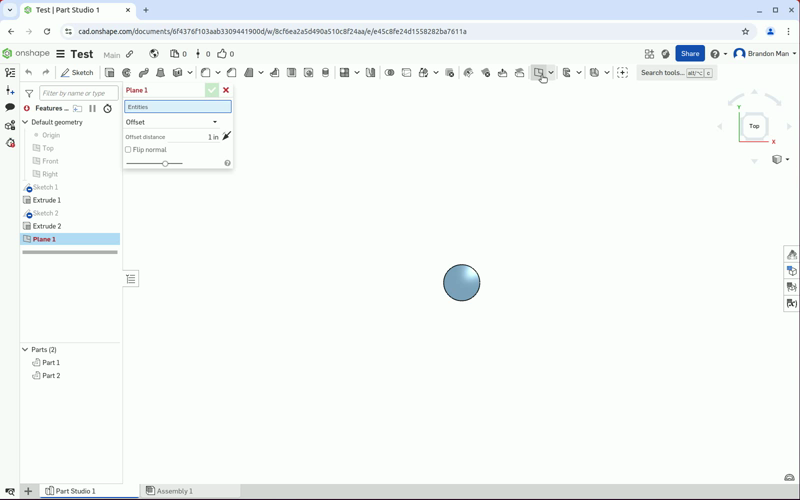
mouse_move(73, 150)
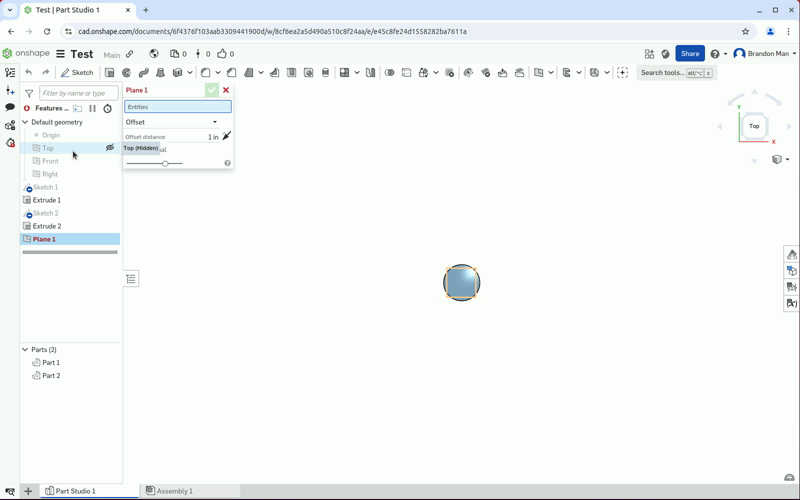
click(73, 150)
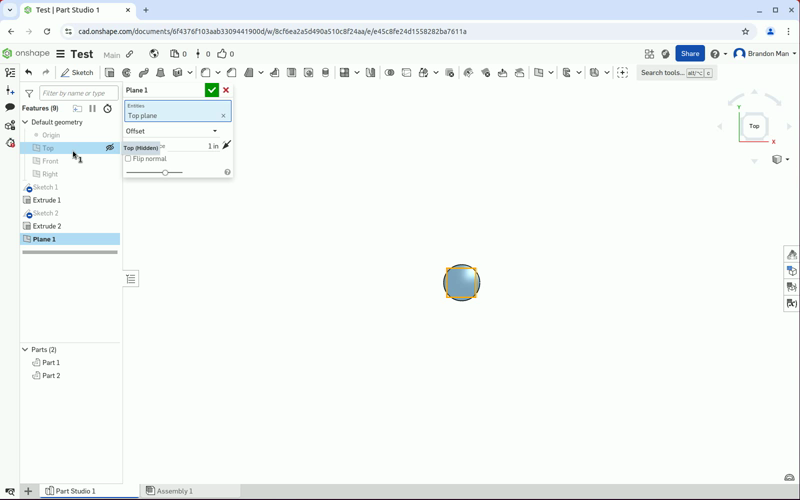
key(tab, 2)
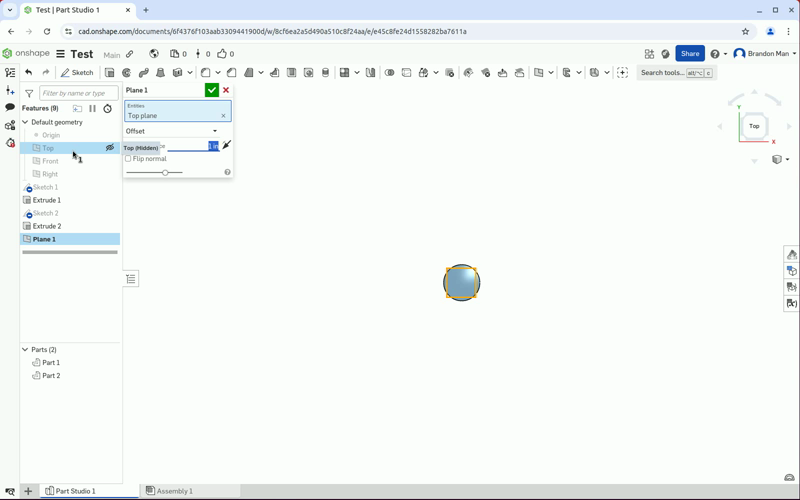
text(1.695)
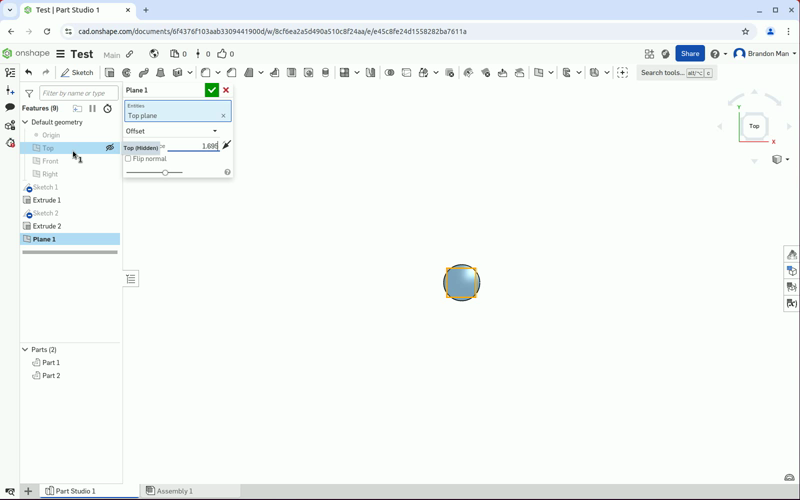
key(enter, 2)
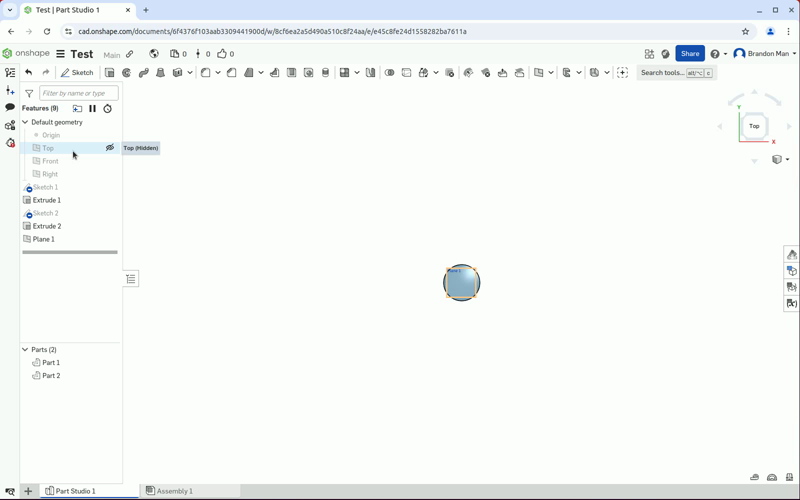
key(shift+s)
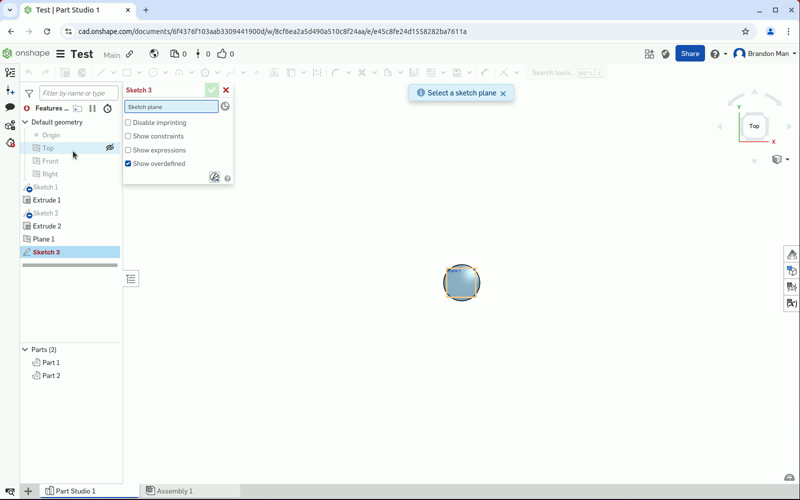
mouse_move(73, 241)
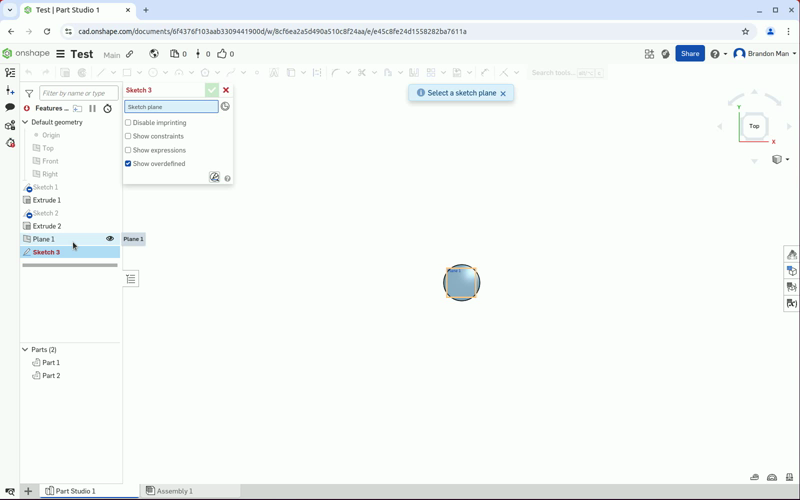
click(73, 241)
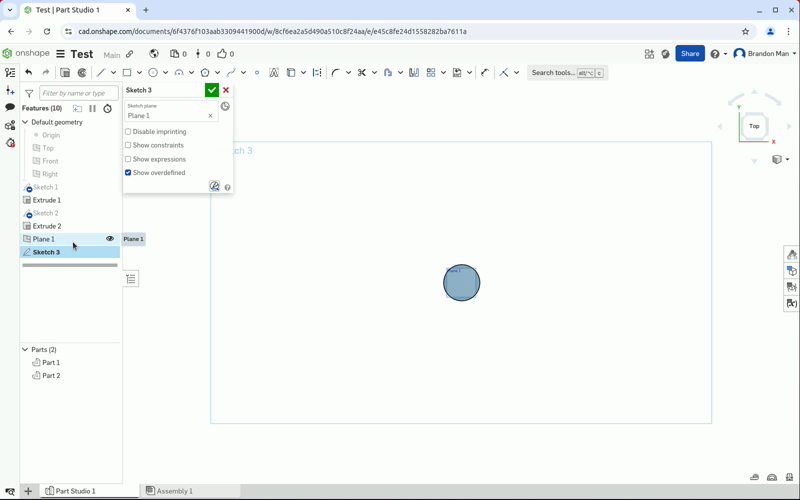
mouse_move(73, 352)
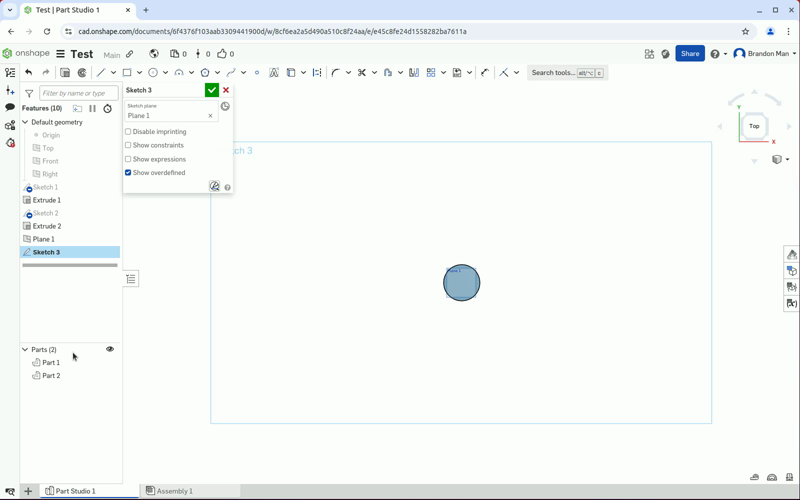
key(y)
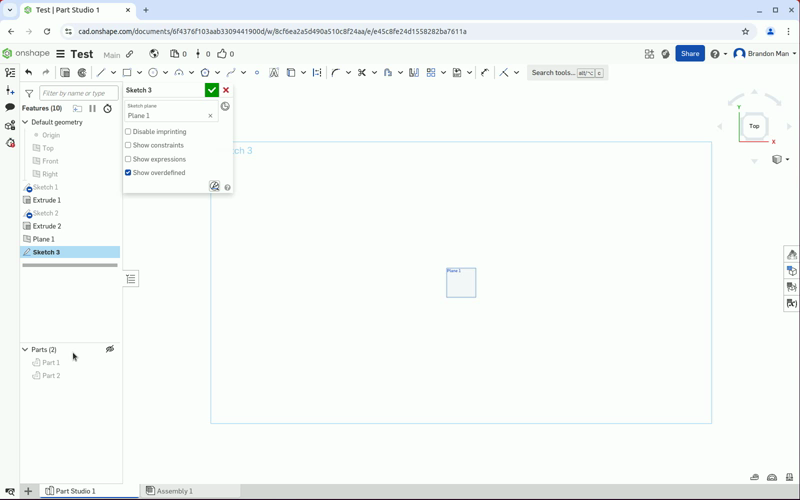
key(l)
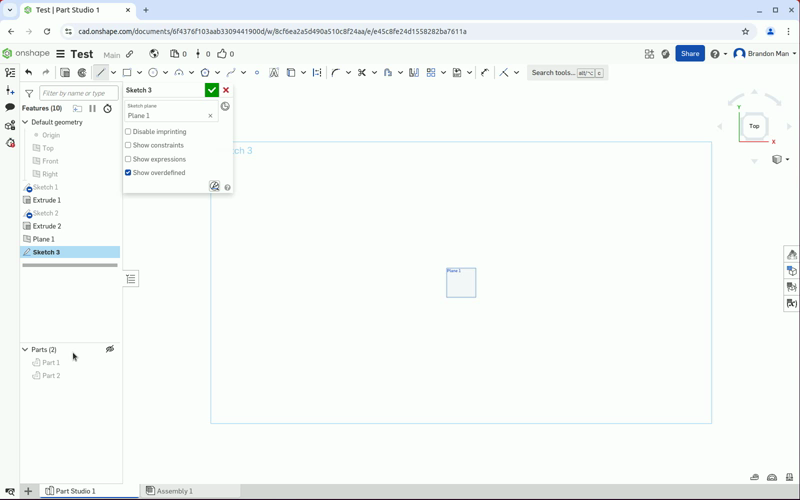
key_down(shift)
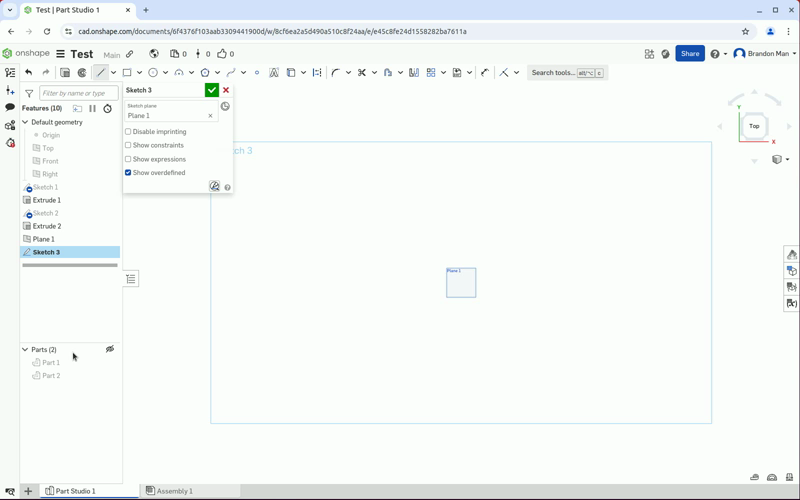
mouse_move(445, 282)
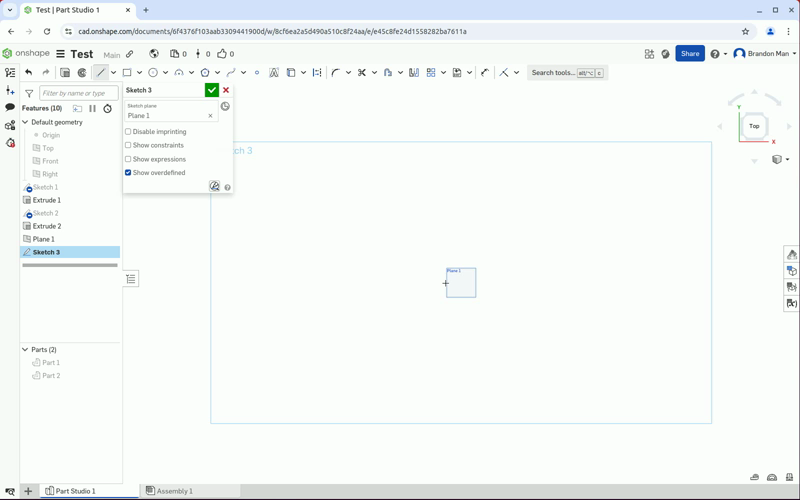
click(445, 282)
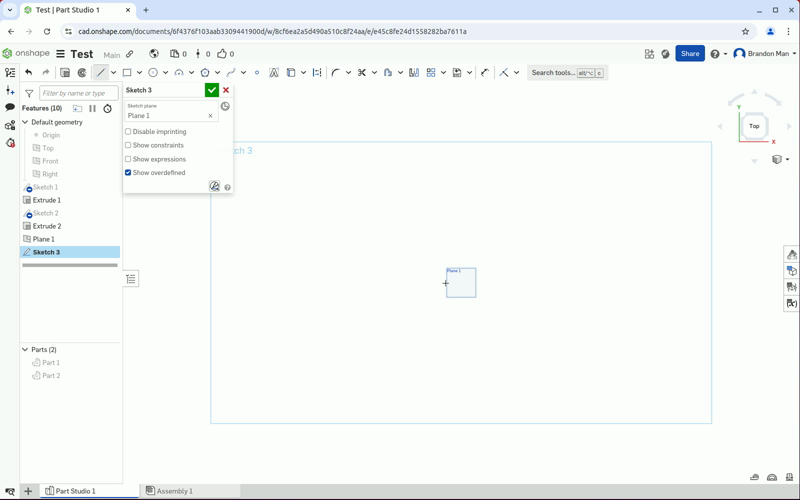
key_up(shift)
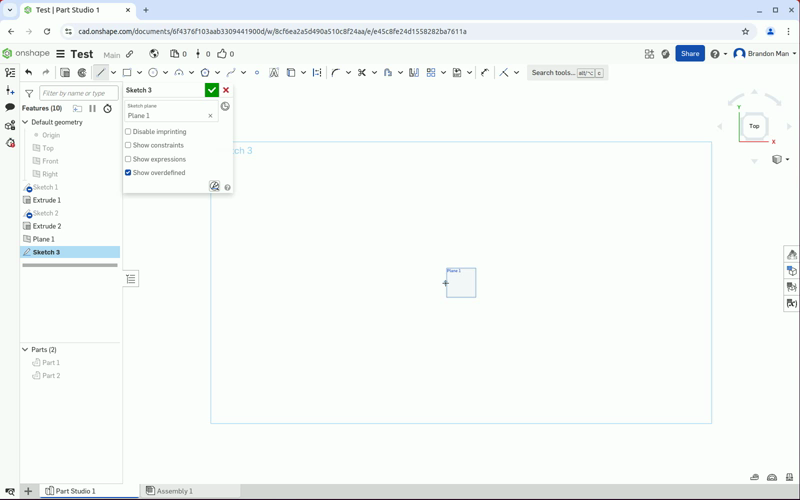
key_down(shift)
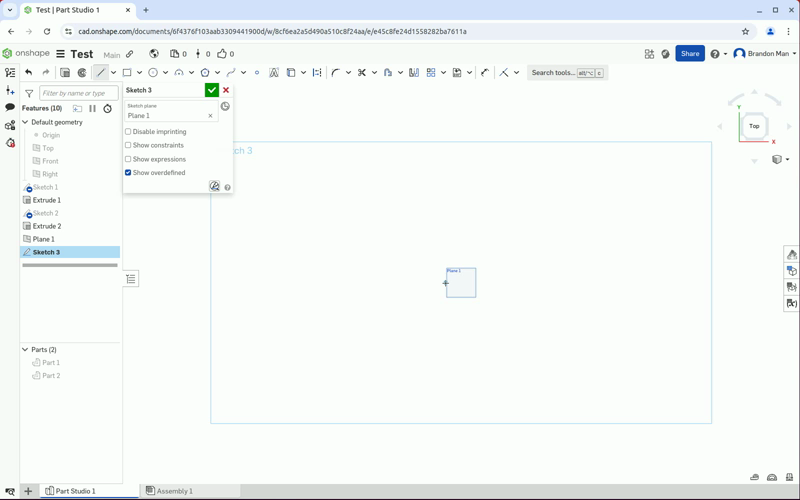
mouse_move(475, 282)
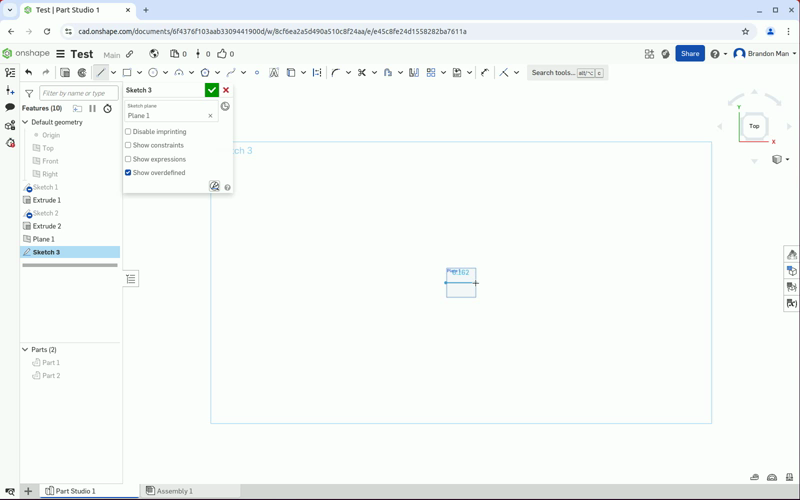
mouse_move(453, 295)
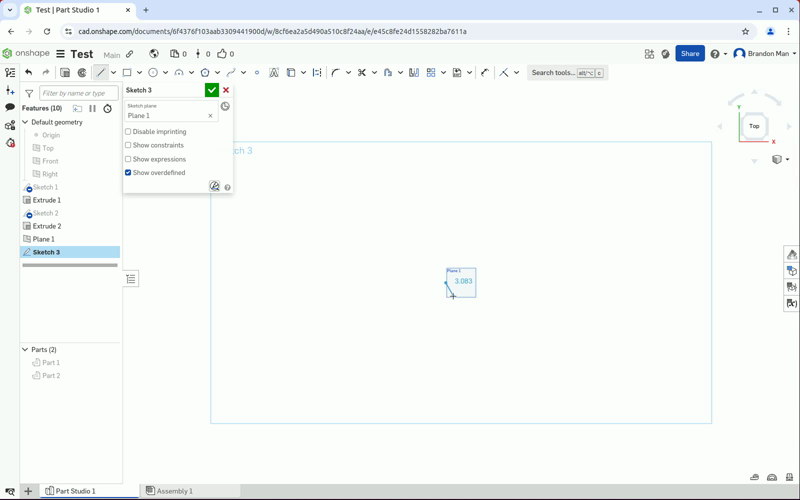
click(453, 295)
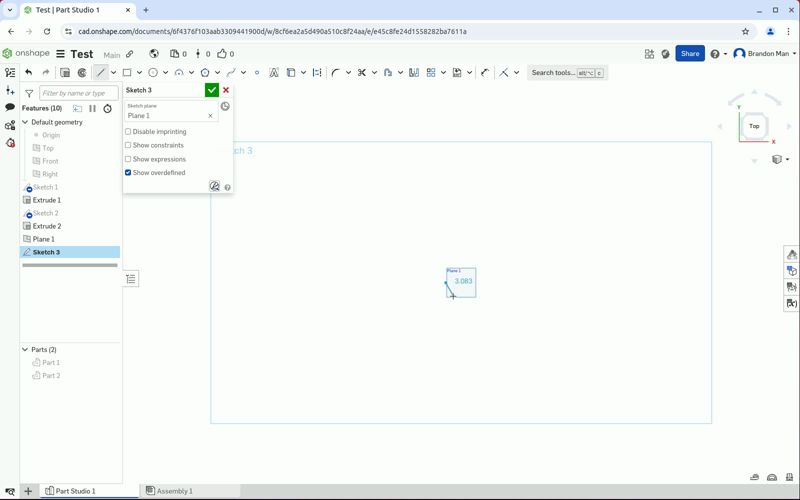
key_up(shift)
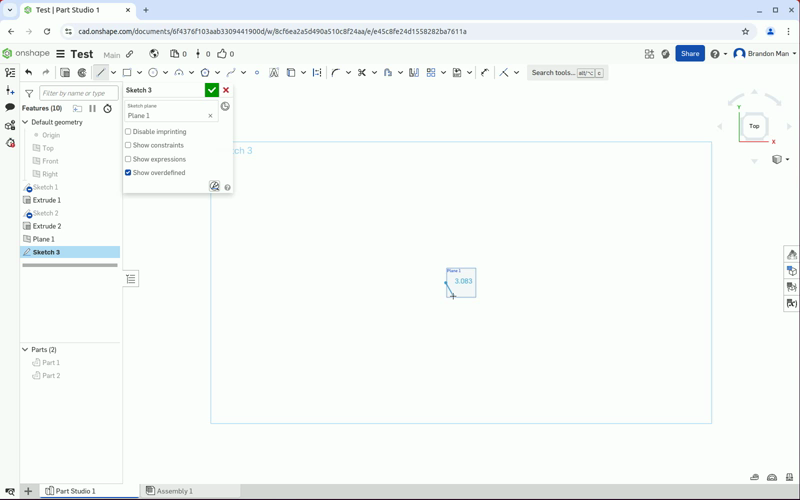
key_down(shift)
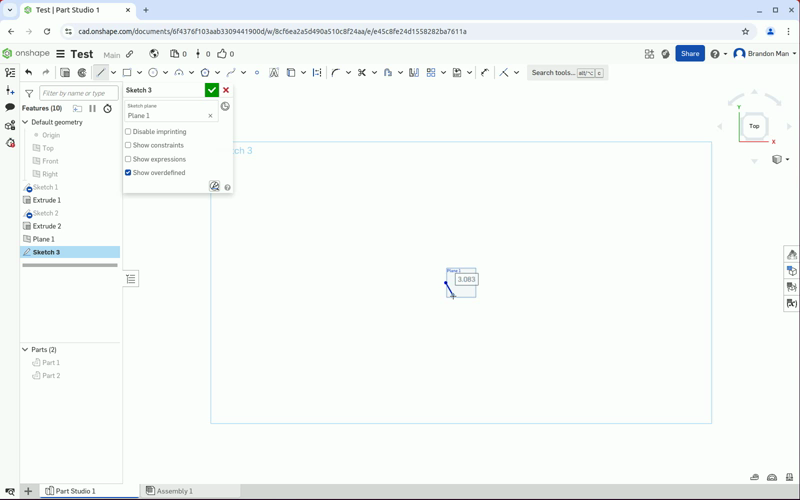
mouse_move(483, 295)
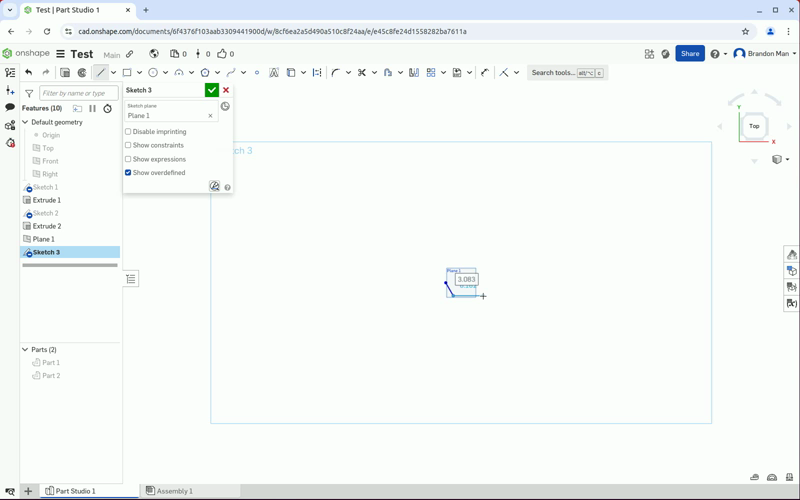
mouse_move(467, 295)
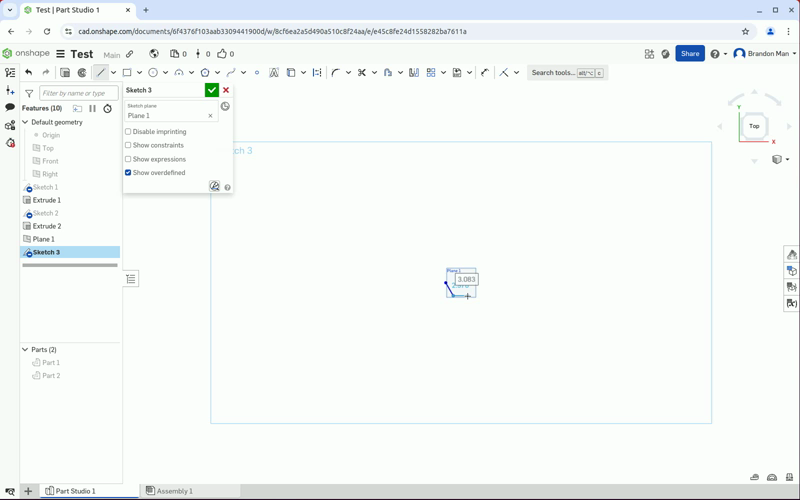
click(467, 295)
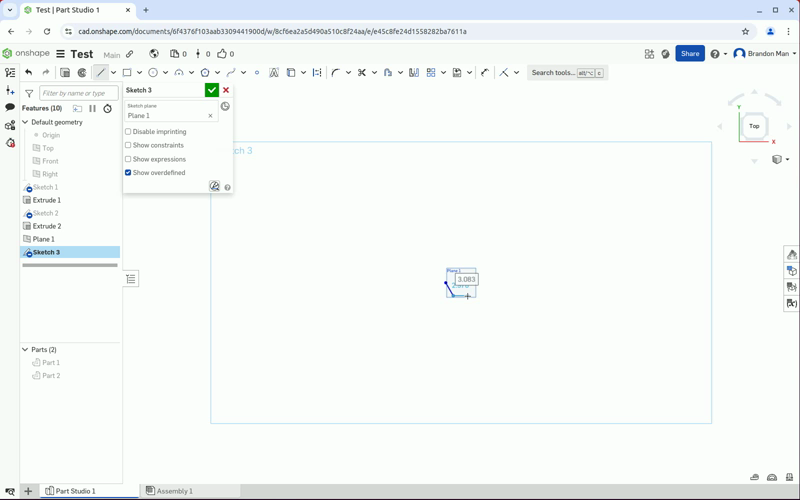
key_up(shift)
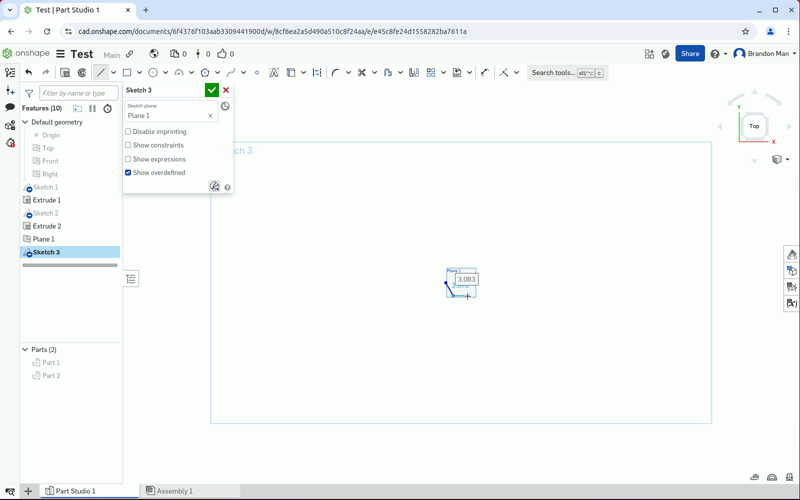
key_down(shift)
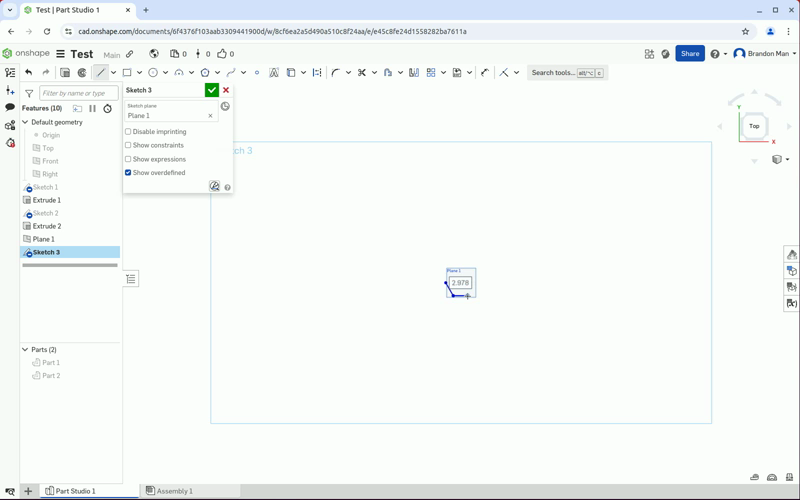
mouse_move(498, 295)
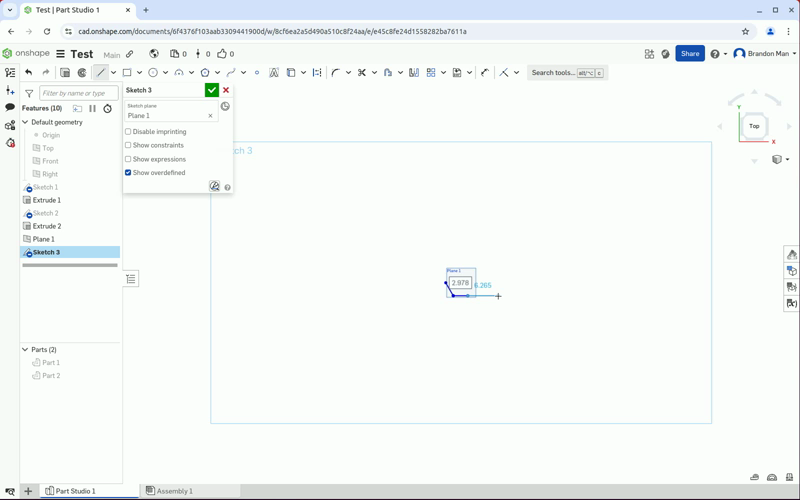
mouse_move(475, 282)
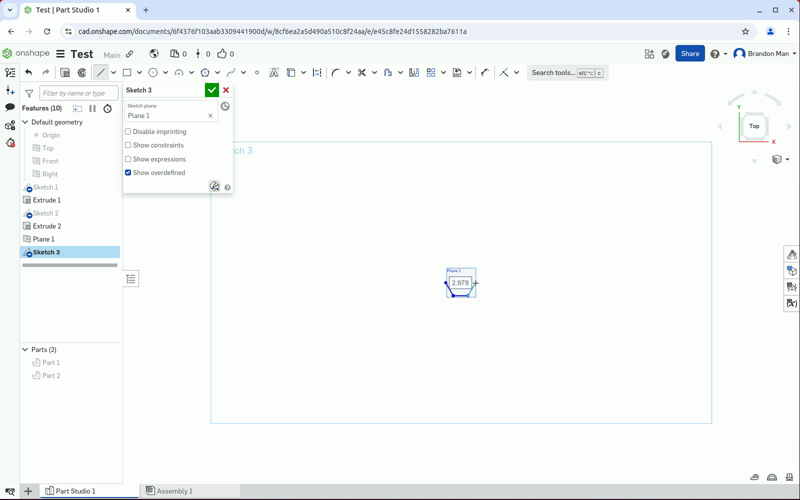
click(475, 282)
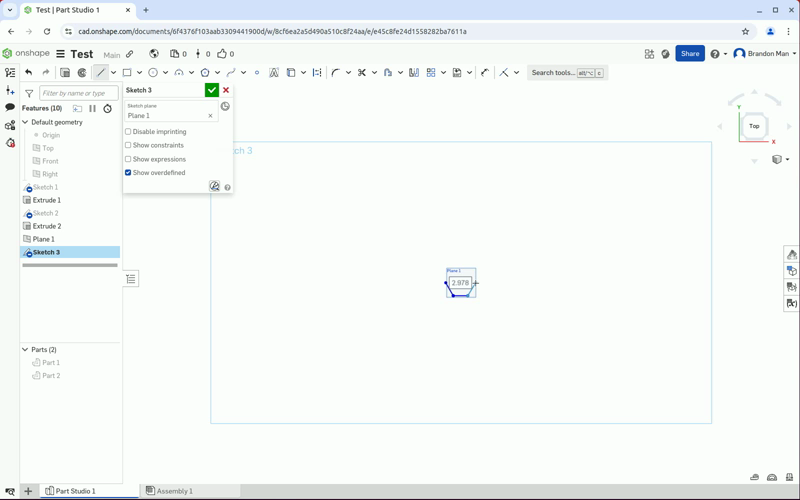
key_up(shift)
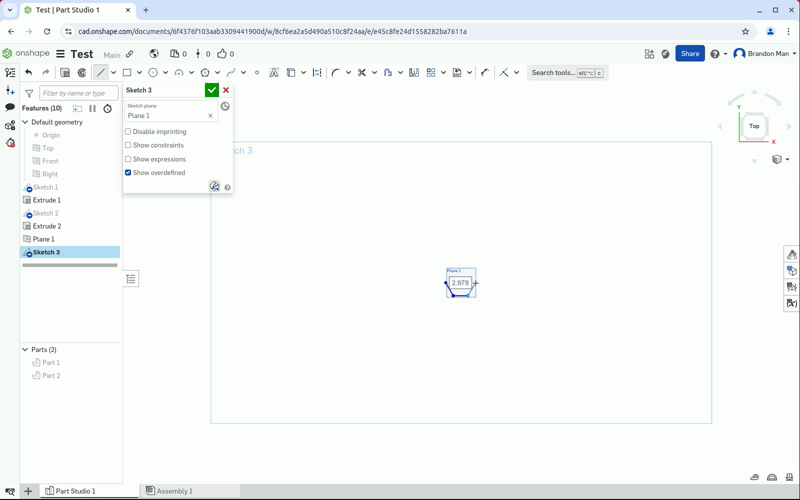
key_down(shift)
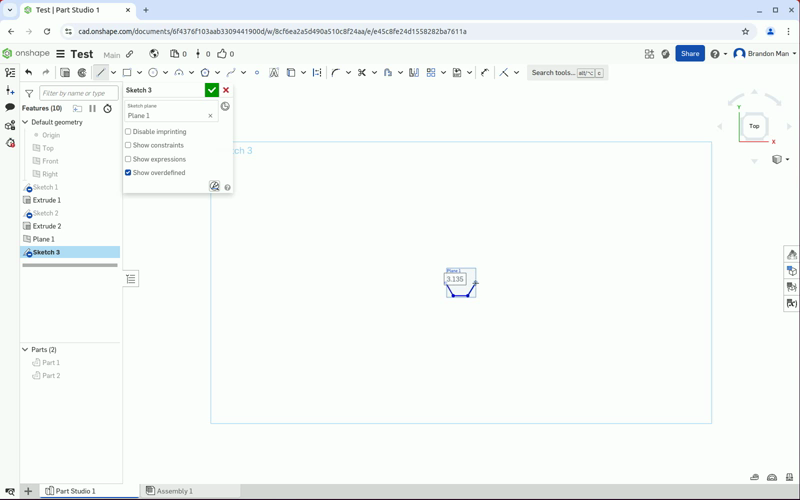
mouse_move(505, 282)
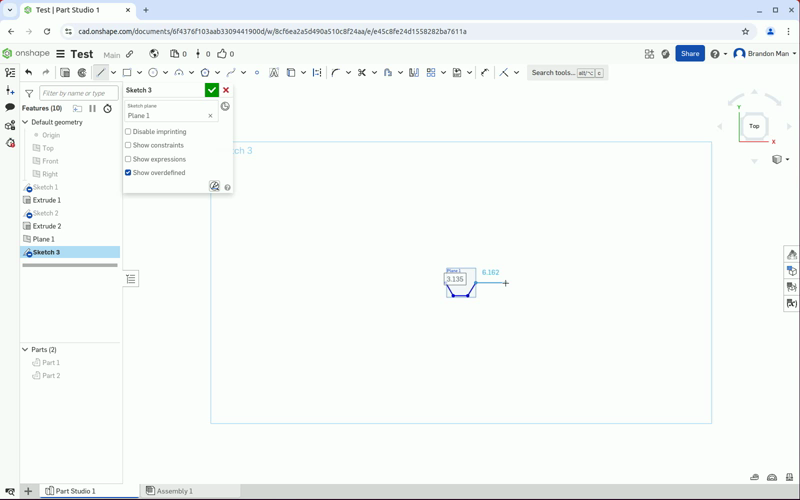
mouse_move(467, 270)
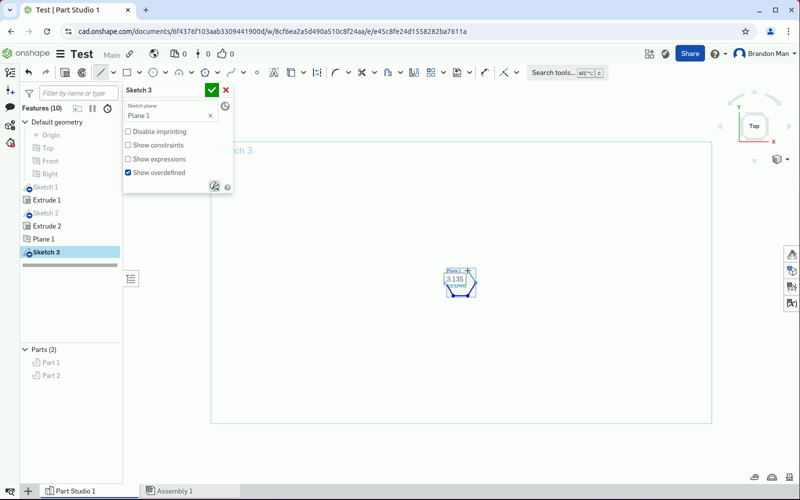
click(467, 270)
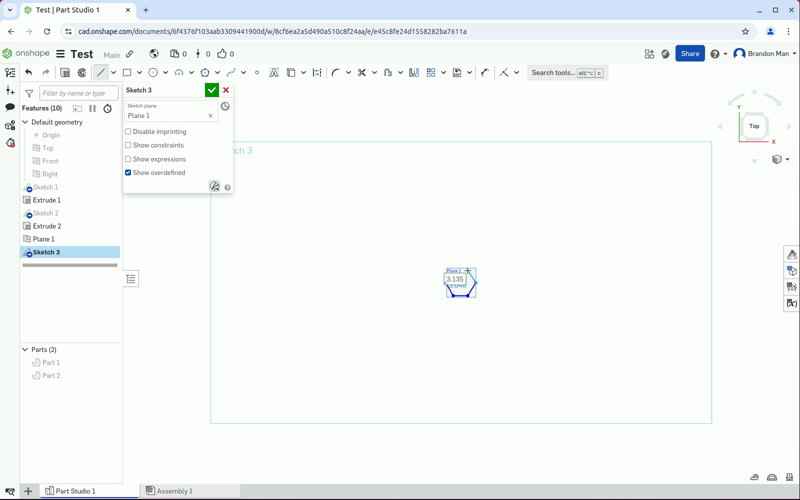
key_up(shift)
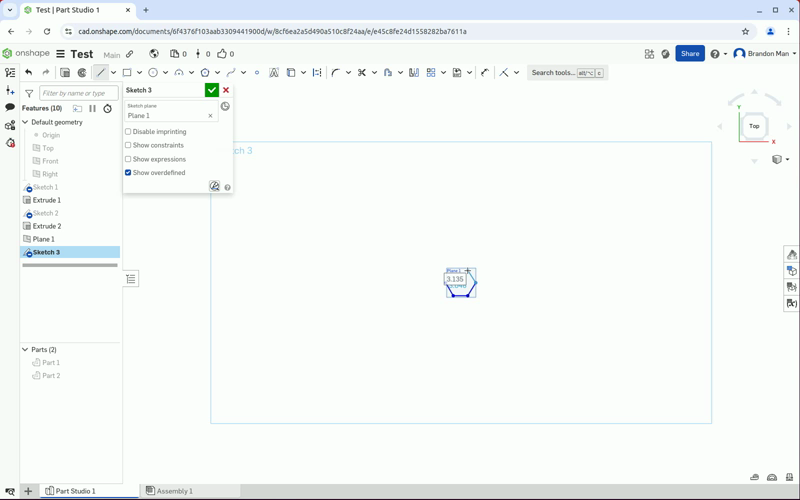
key_down(shift)
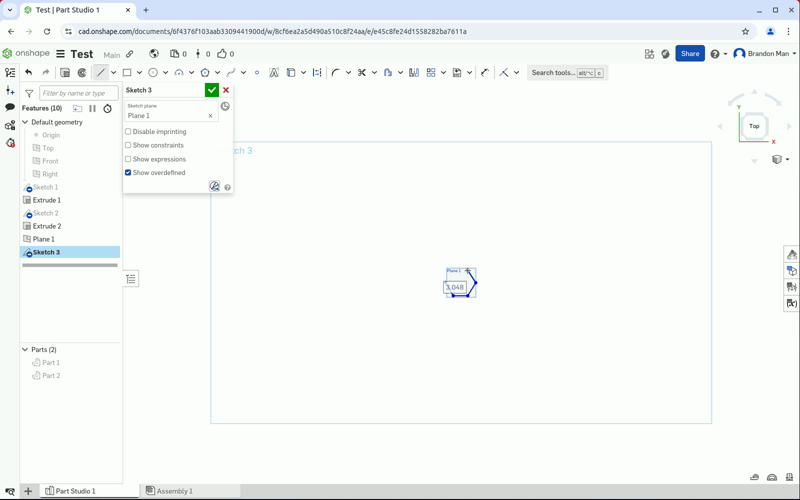
mouse_move(498, 270)
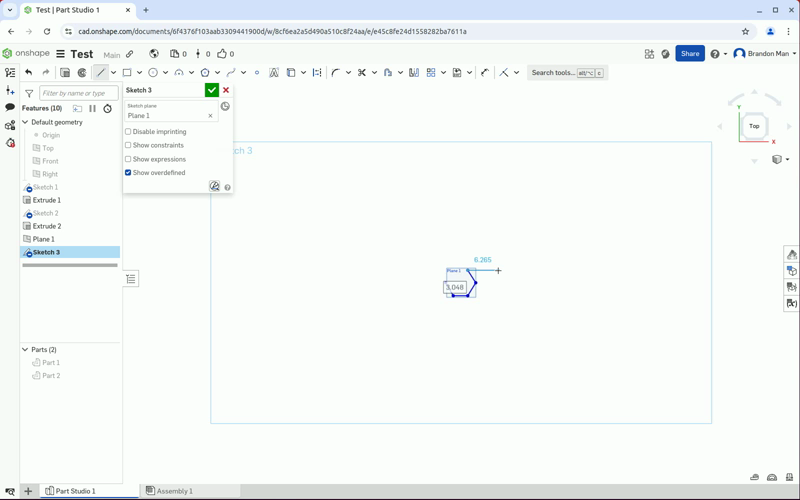
mouse_move(453, 270)
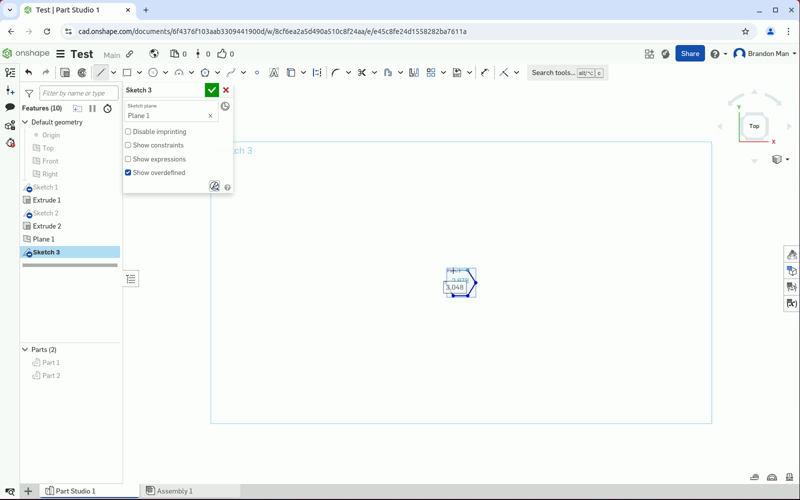
click(453, 270)
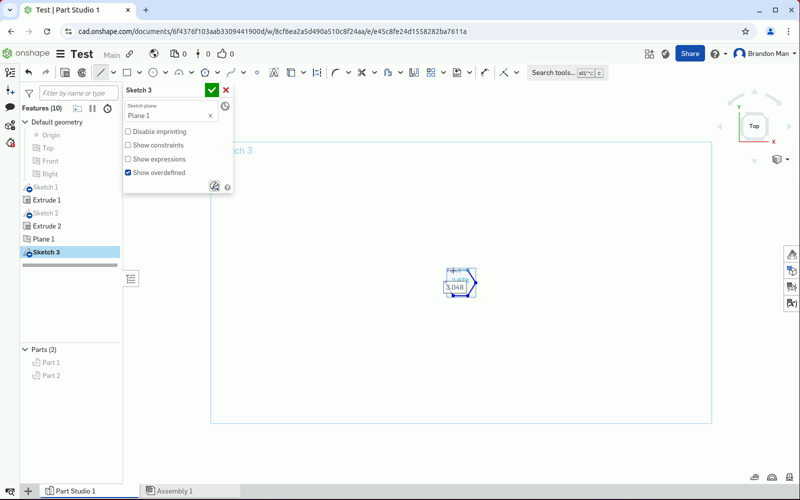
key_up(shift)
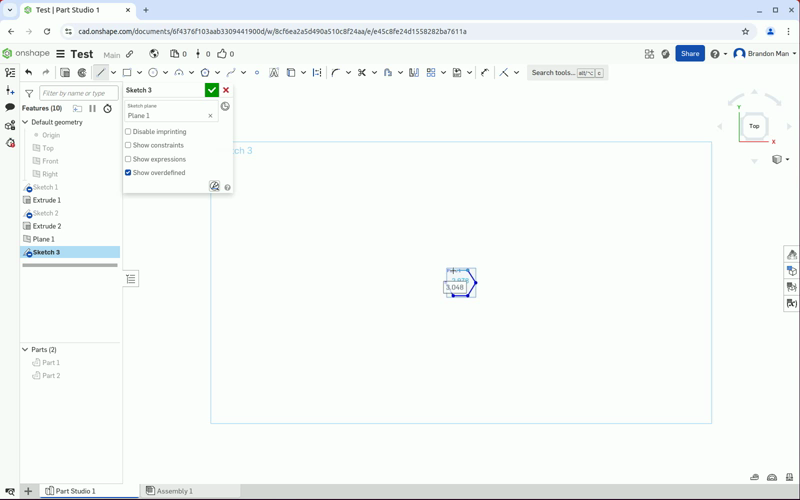
mouse_move(483, 270)
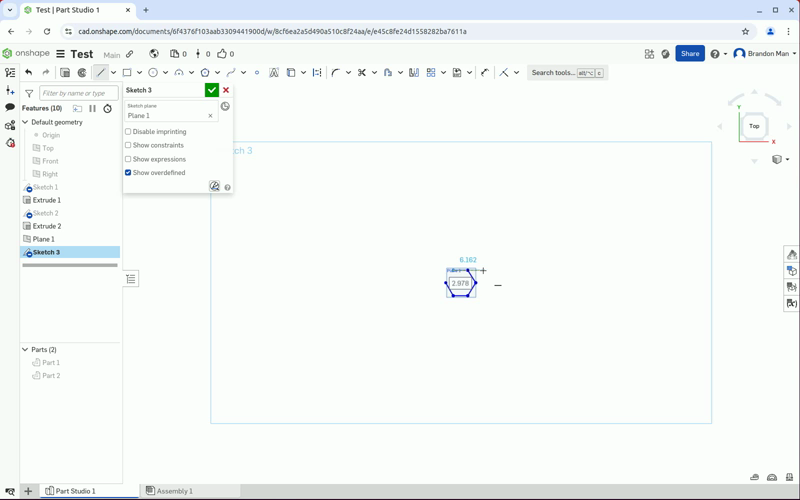
key_down(shift)
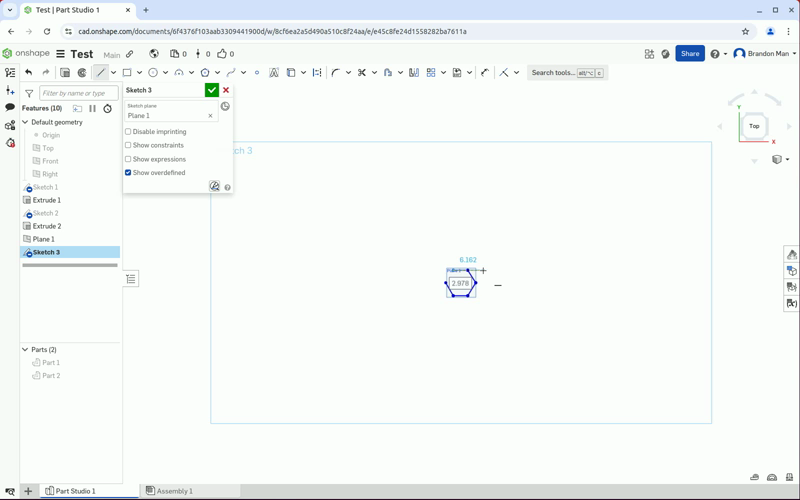
mouse_move(445, 282)
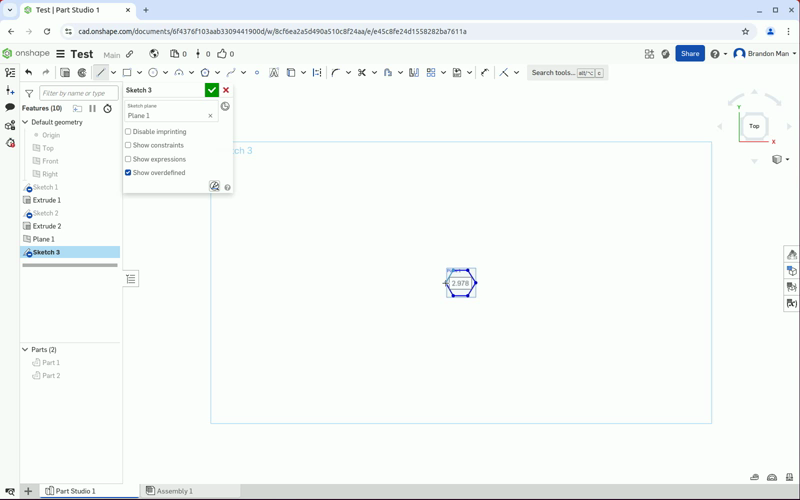
key_up(shift)
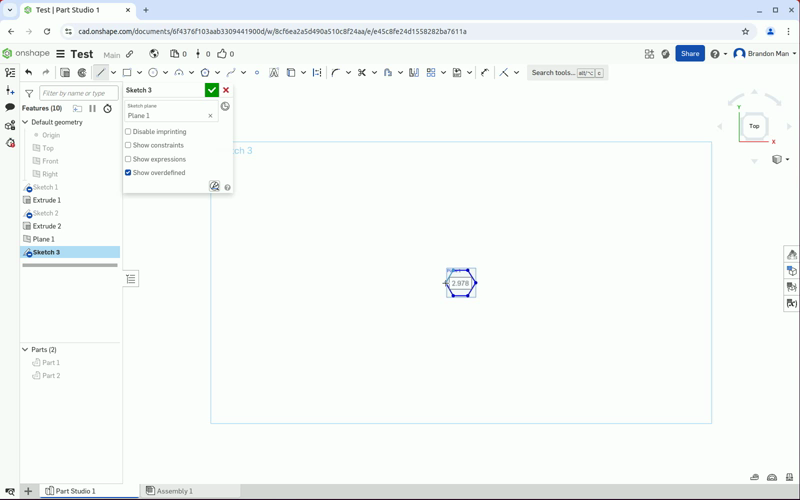
click(445, 282)
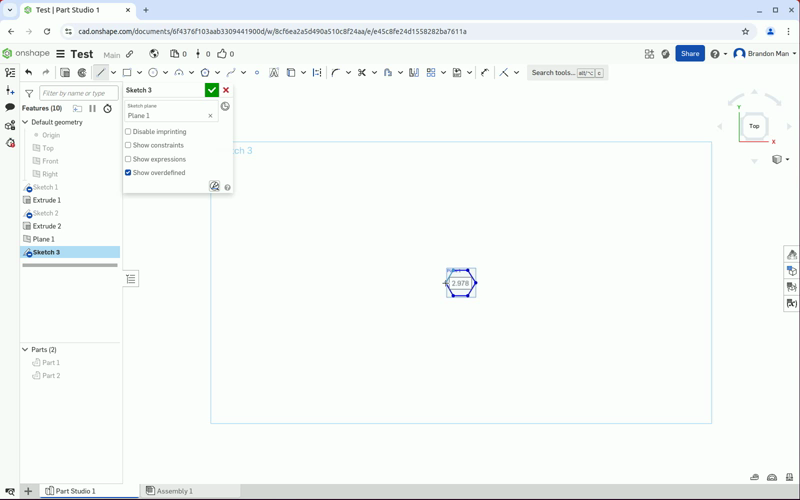
key(esc)
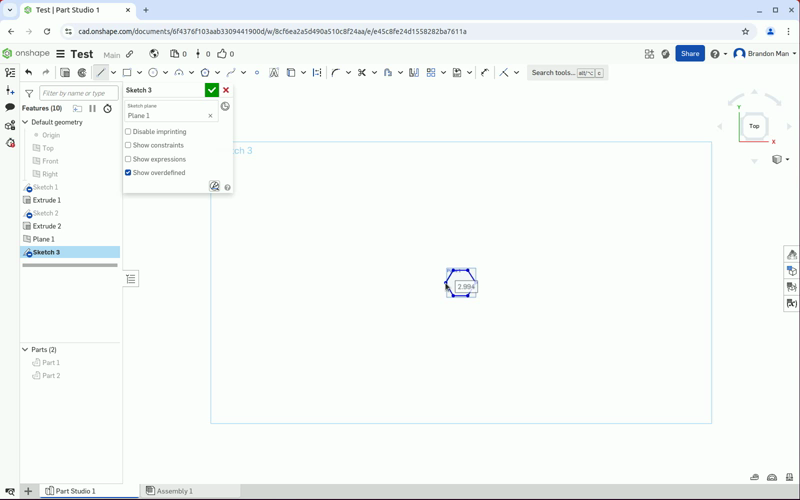
mouse_move(463, 284)
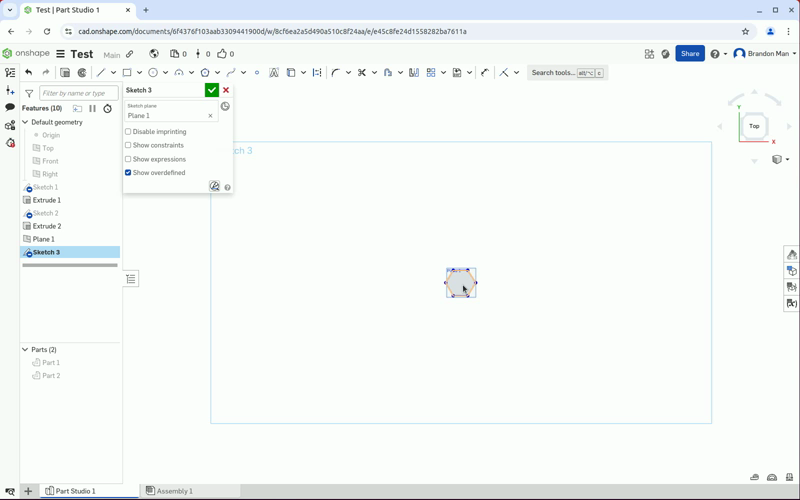
scroll(6)
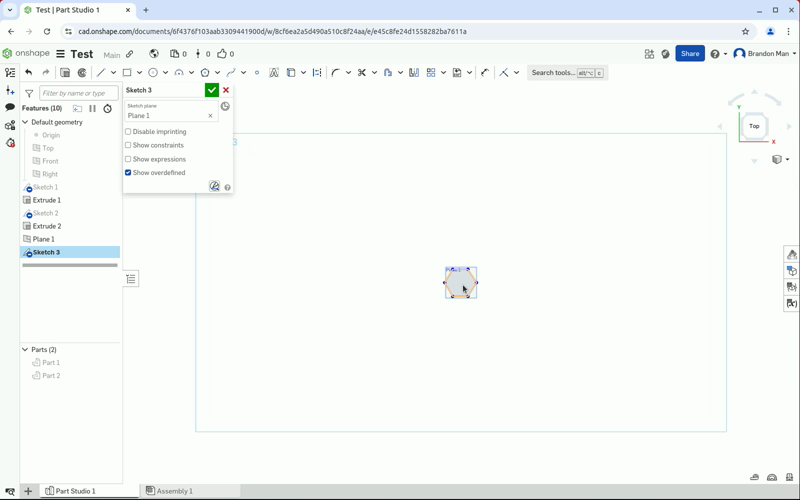
scroll(6)
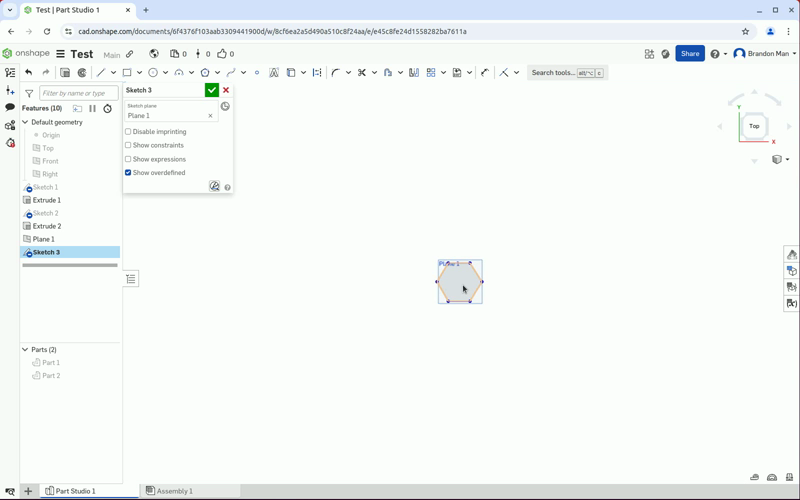
scroll(6)
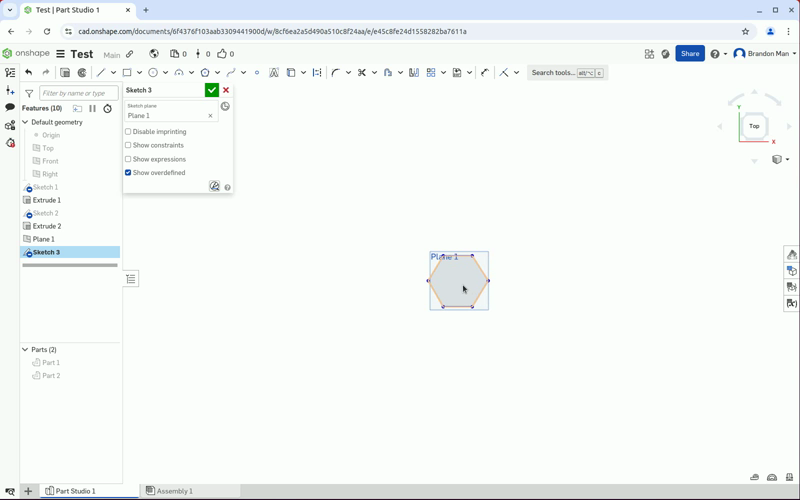
scroll(6)
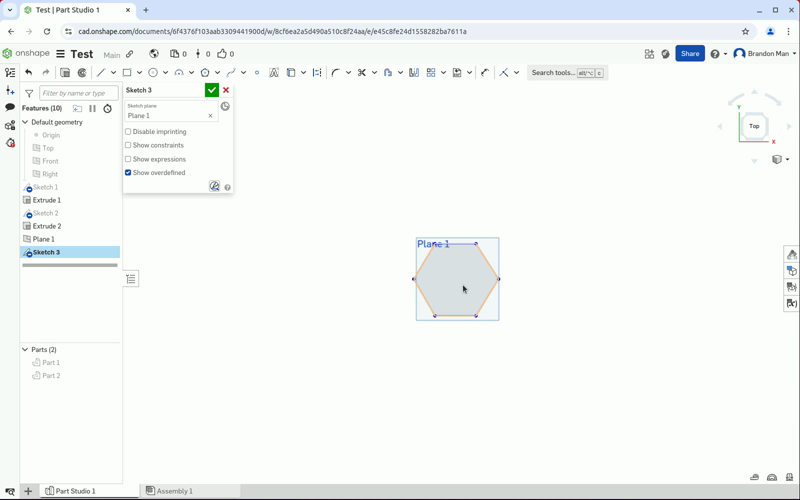
scroll(6)
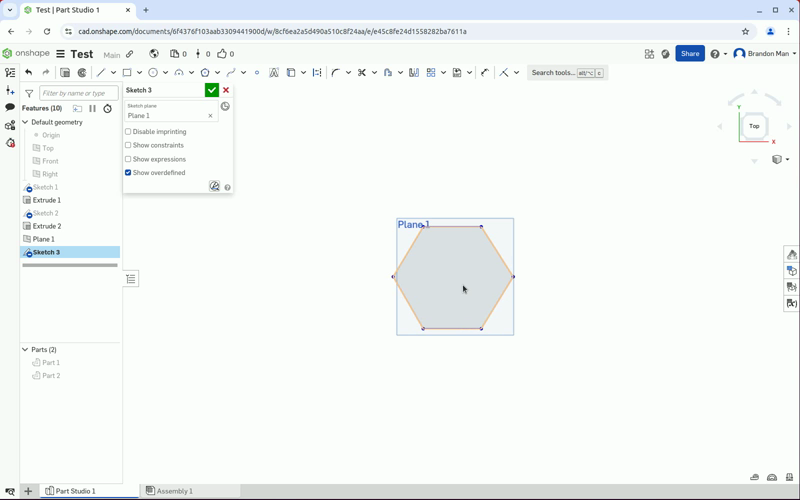
scroll(6)
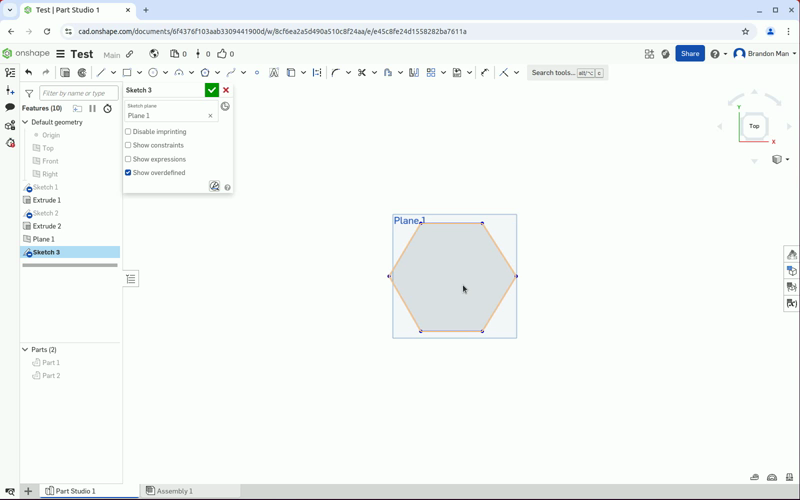
scroll(6)
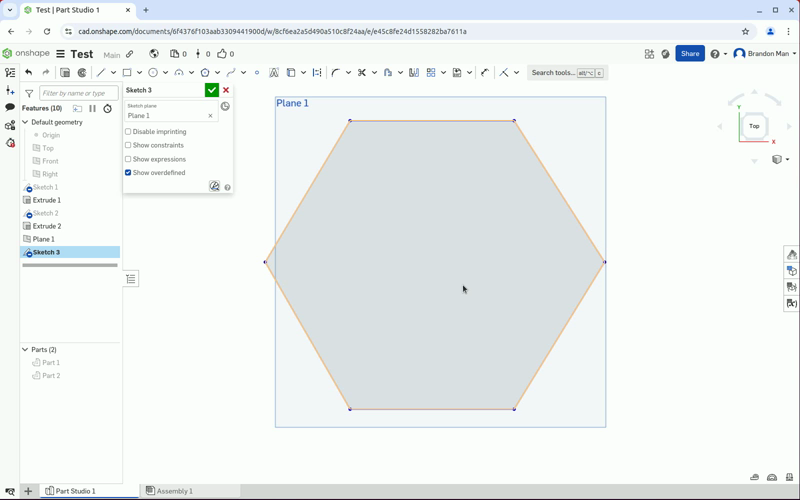
click(463, 284)
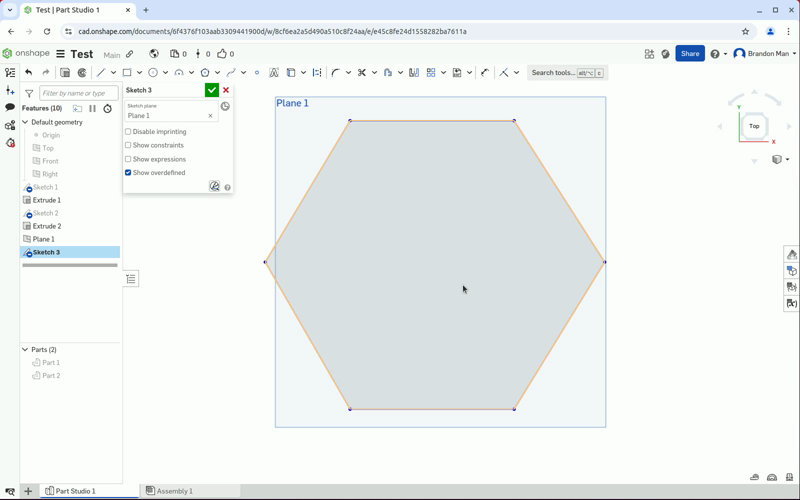
scroll(-6)
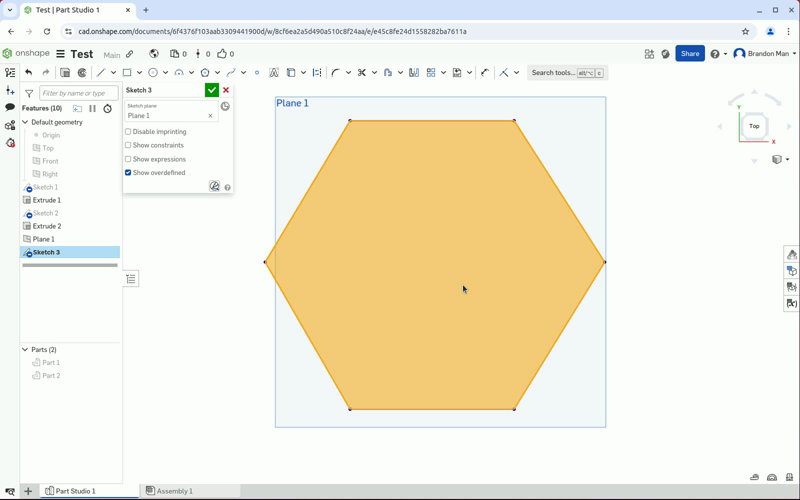
scroll(-6)
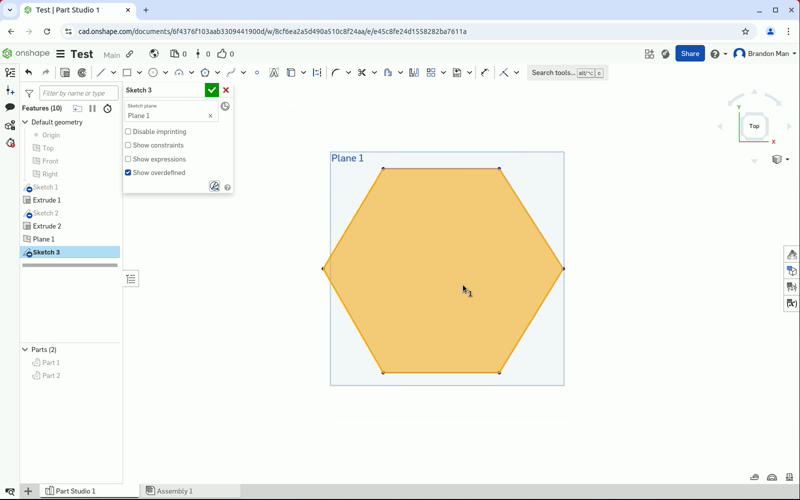
scroll(-6)
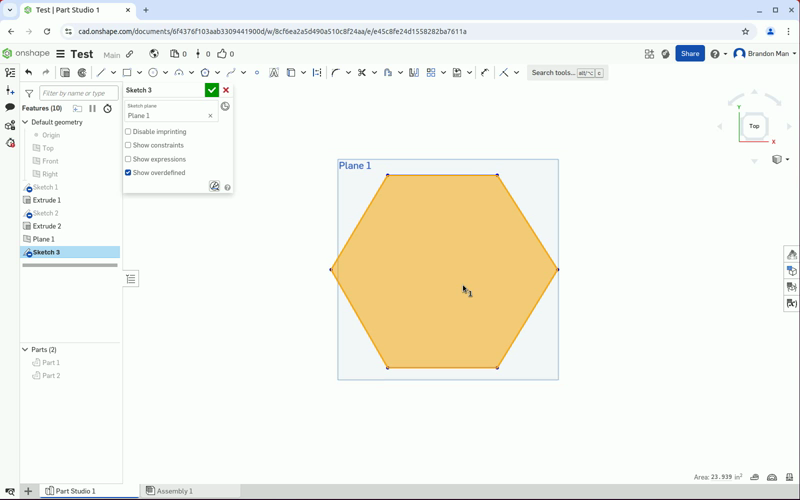
scroll(-6)
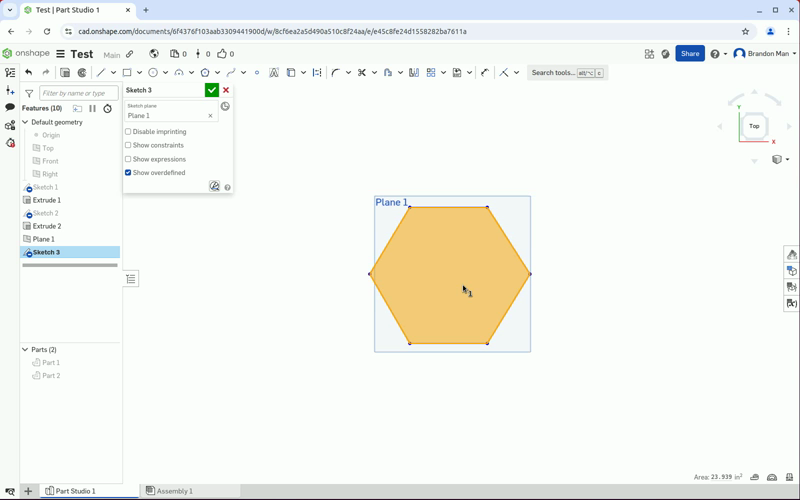
scroll(-6)
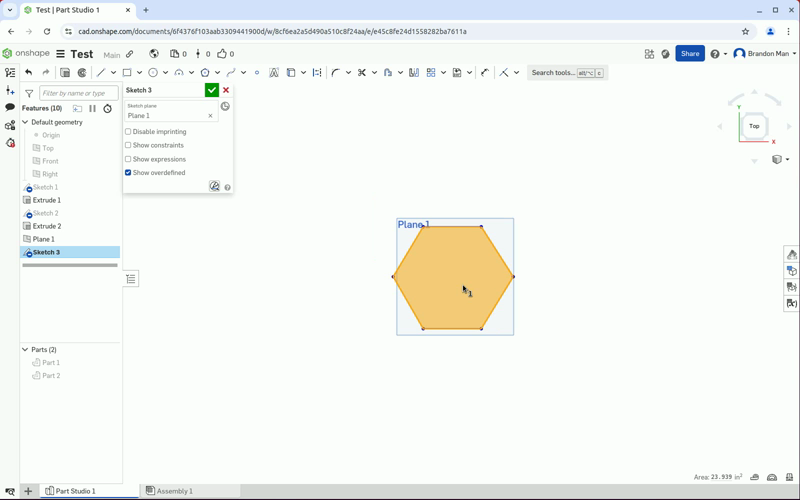
scroll(-6)
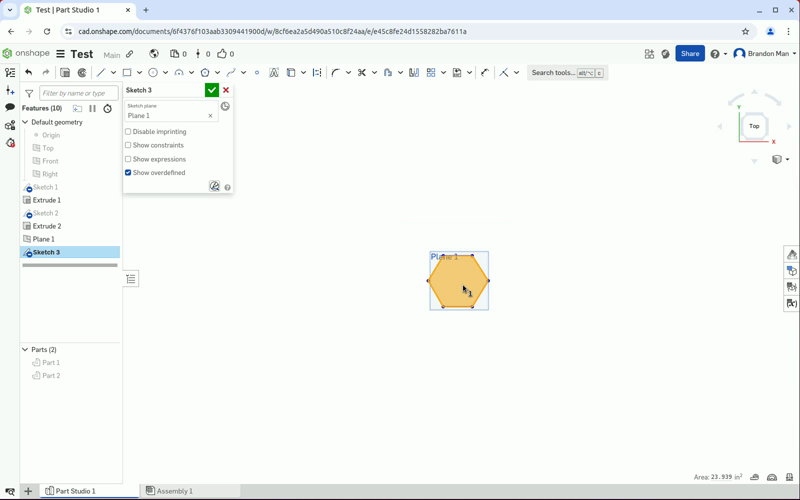
scroll(-6)
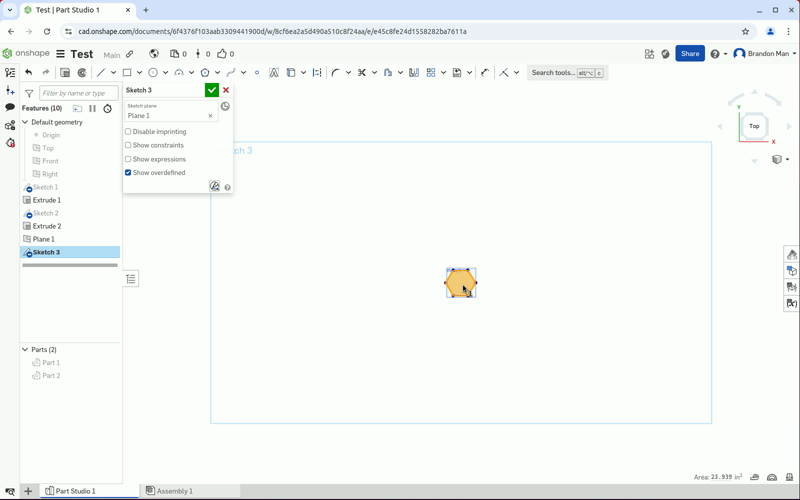
mouse_move(73, 352)
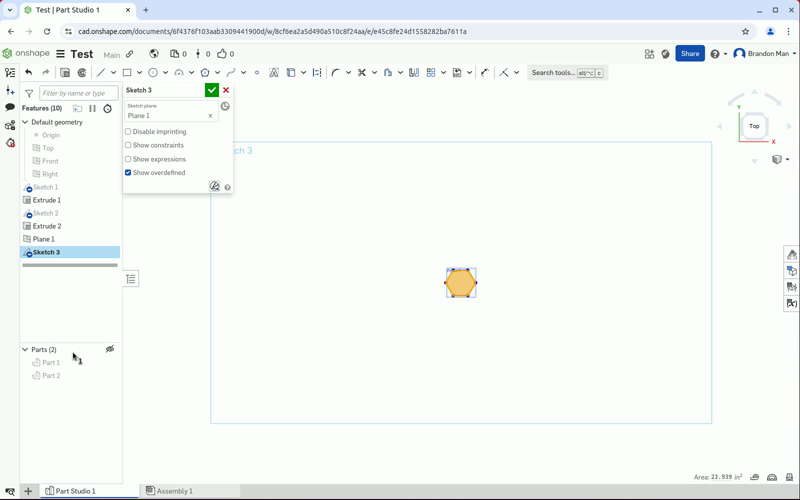
key(shift+y)
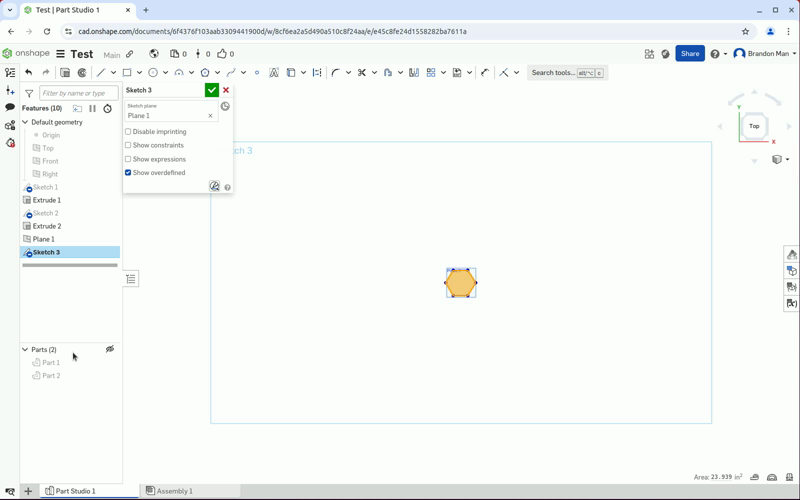
key(shift+e)
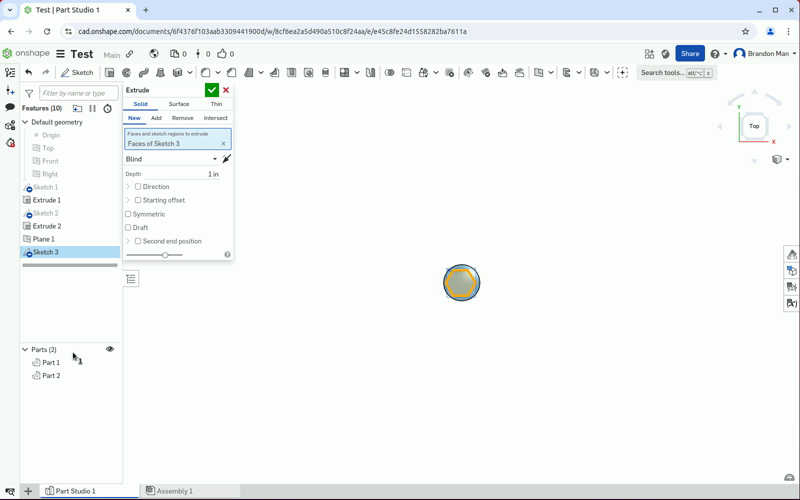
mouse_move(143, 106)
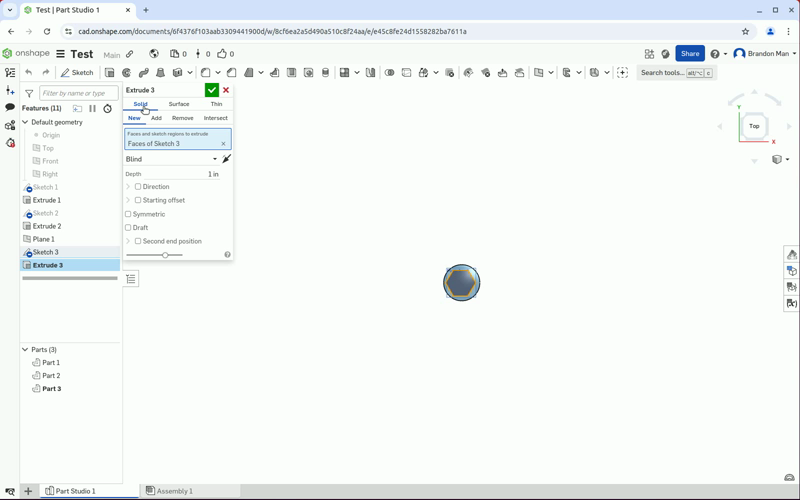
click(143, 106)
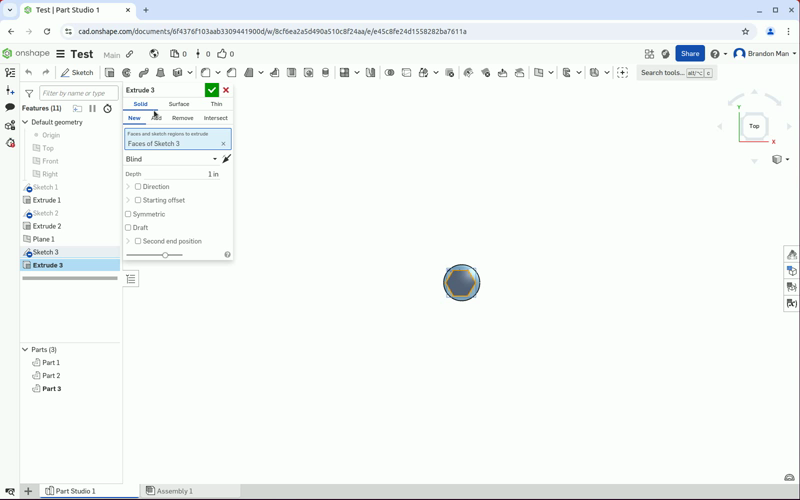
mouse_move(186, 120)
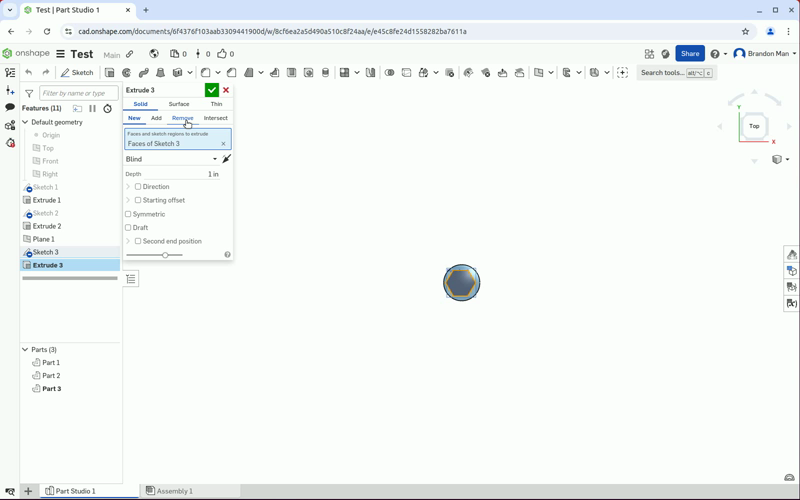
click(186, 120)
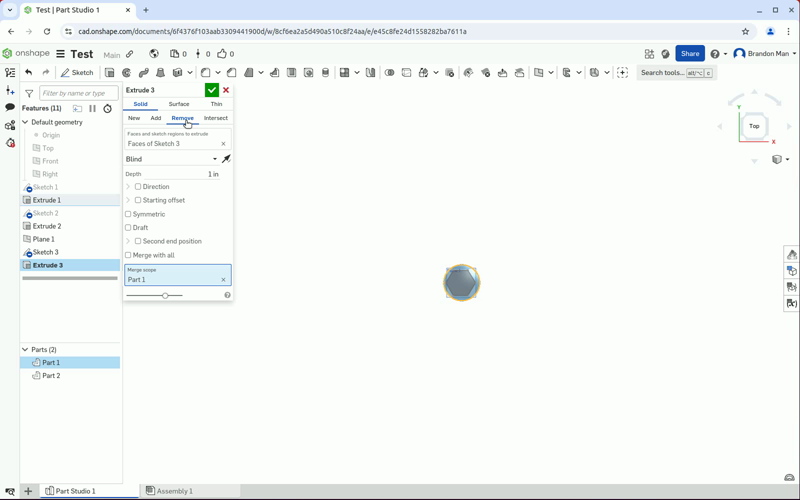
key(tab, 4)
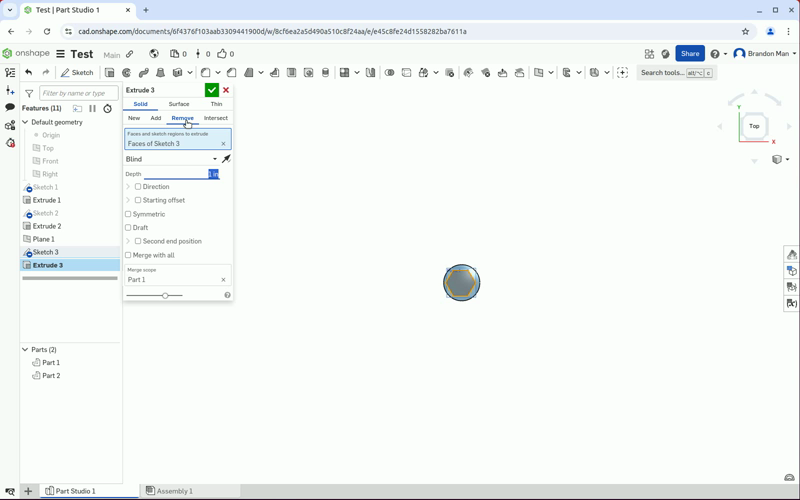
text(2.889)
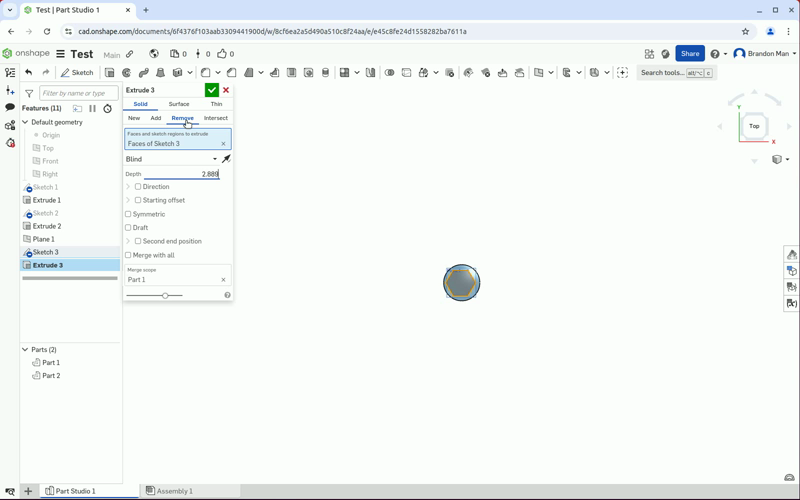
key(tab, 6)
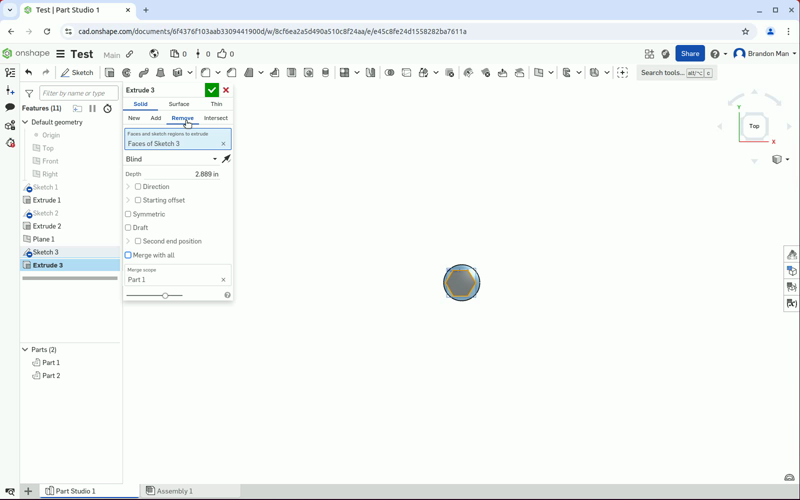
key(space)
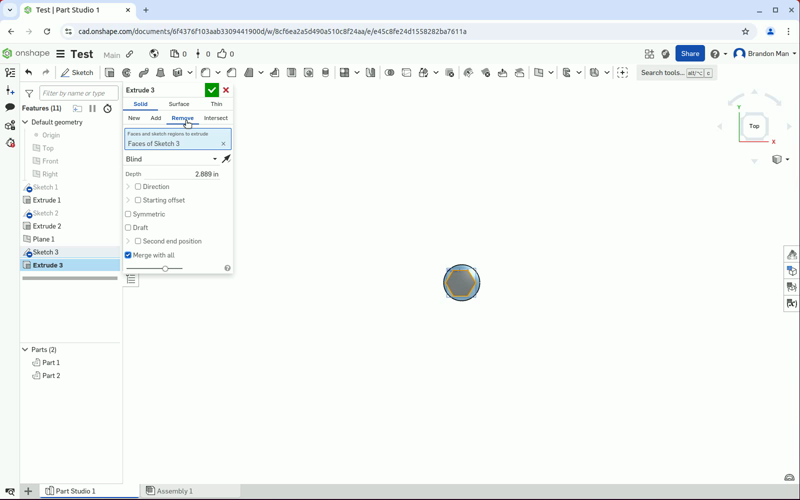
key(enter)
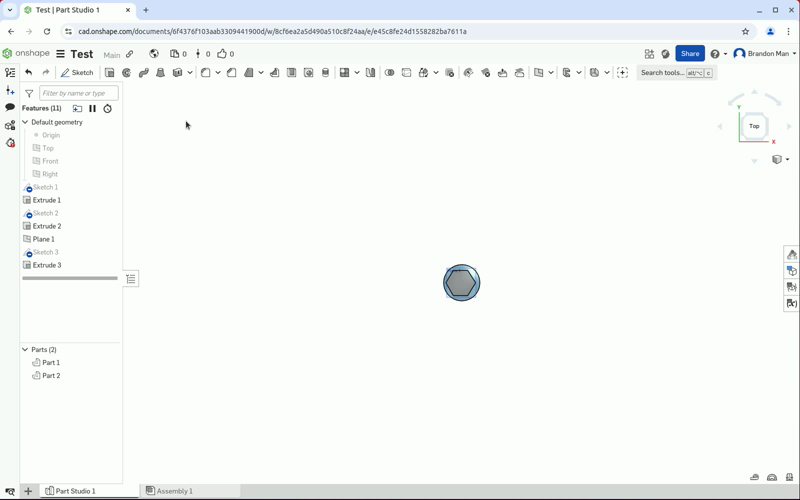
key(shift+h)
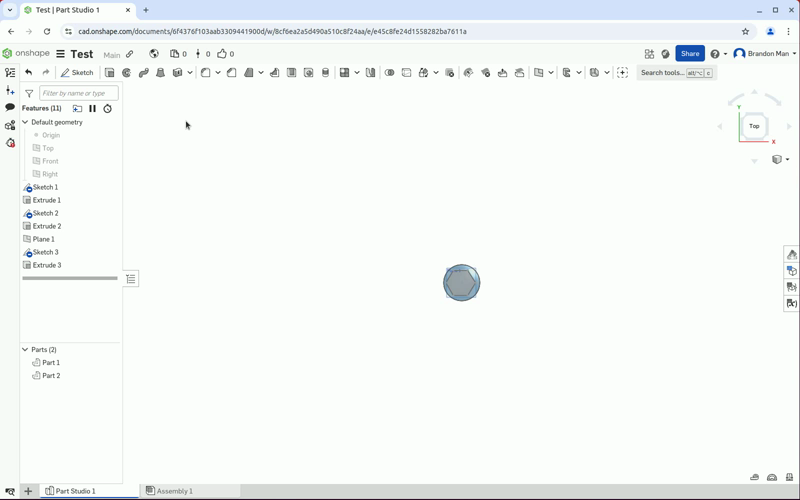
key(shift+h)
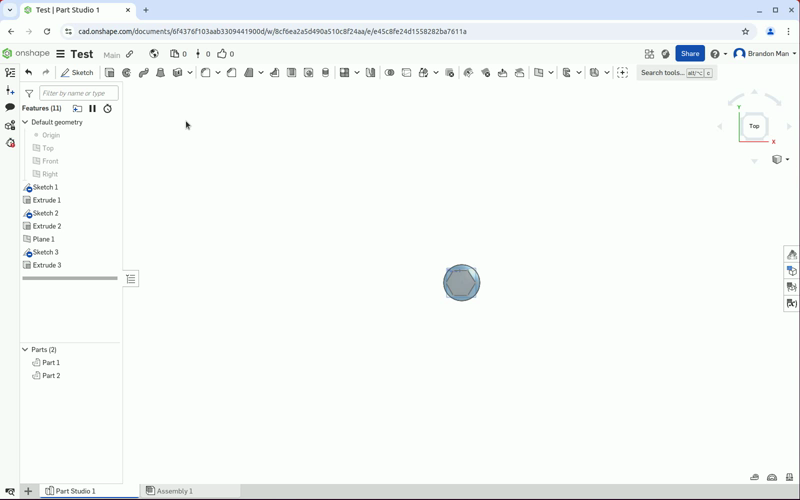
key(shift+7)
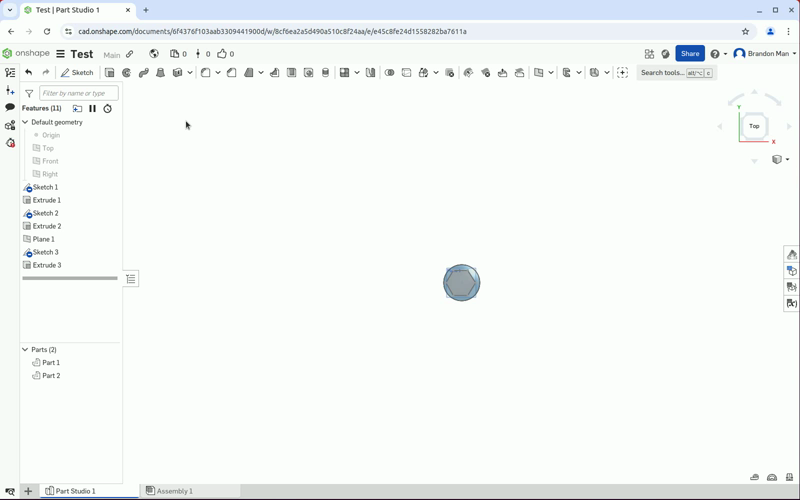
key(up, 3)
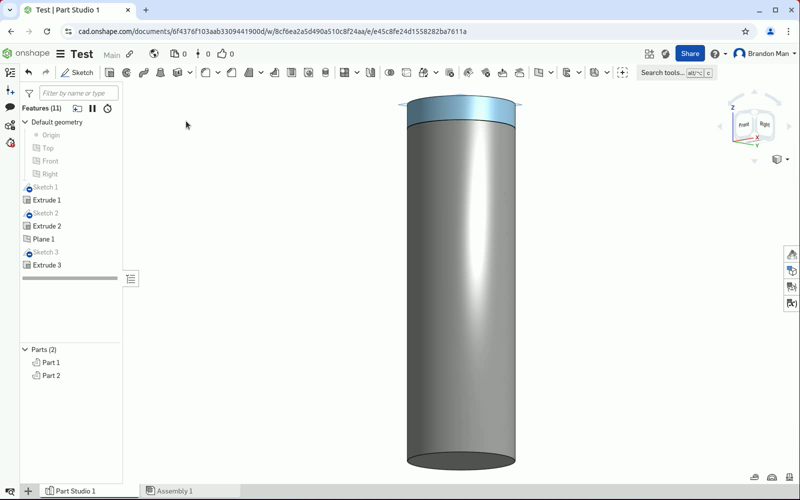
key(left, 3)
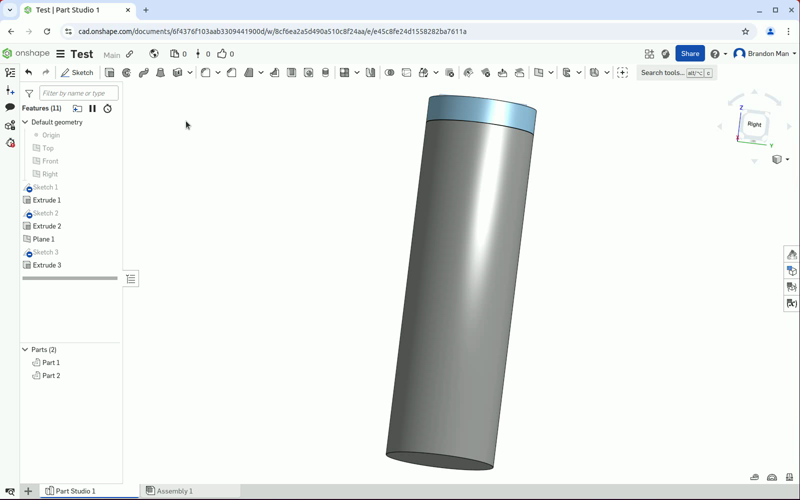
key(right, 3)
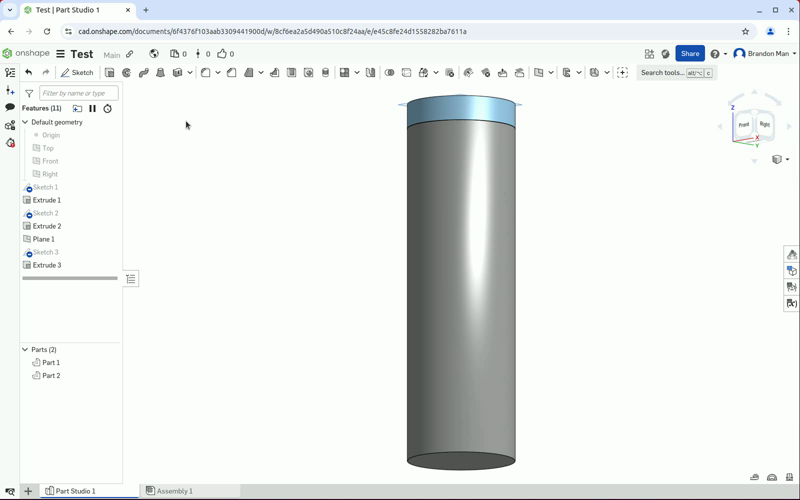
key(down, 3)
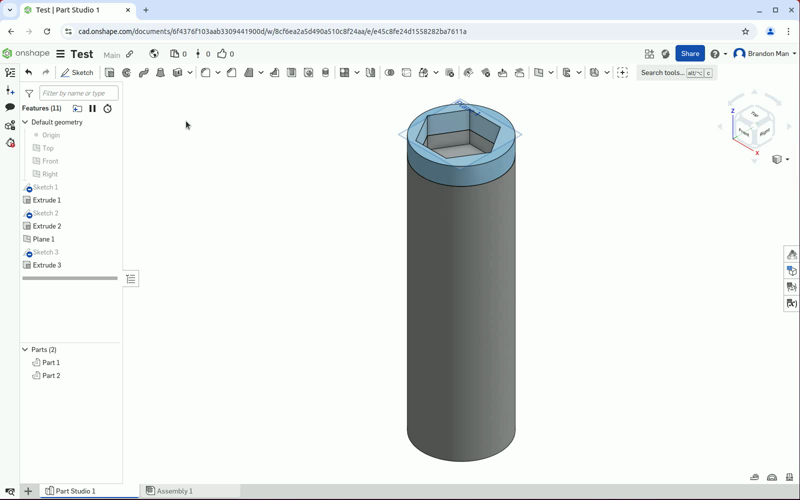
mouse_move(73, 189)
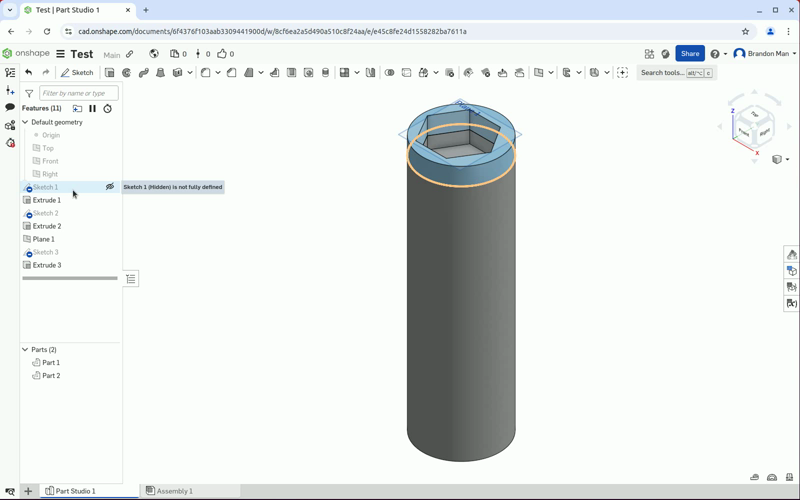
click(73, 189)